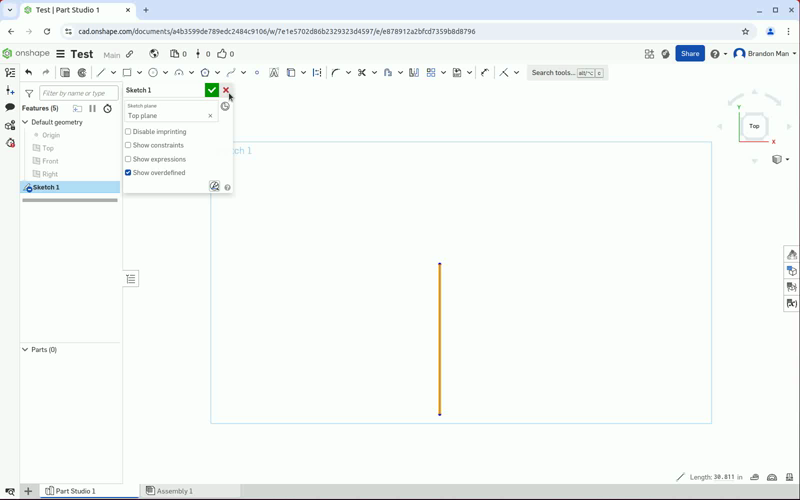
key(shift+h)
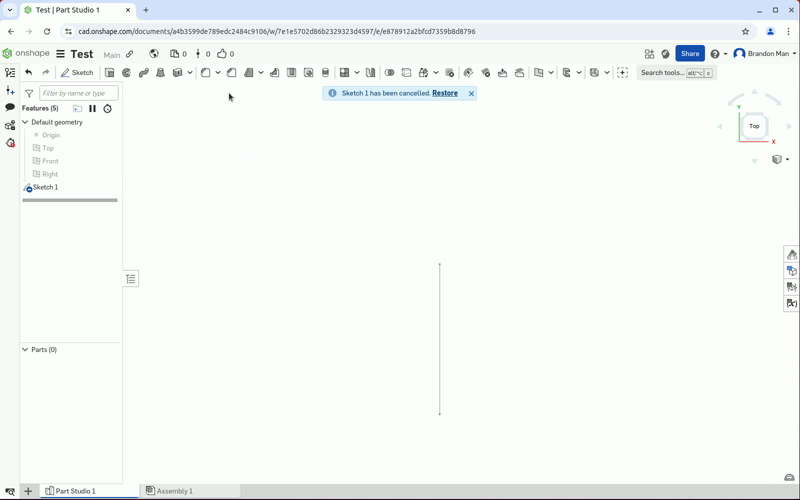
key(shift+s)
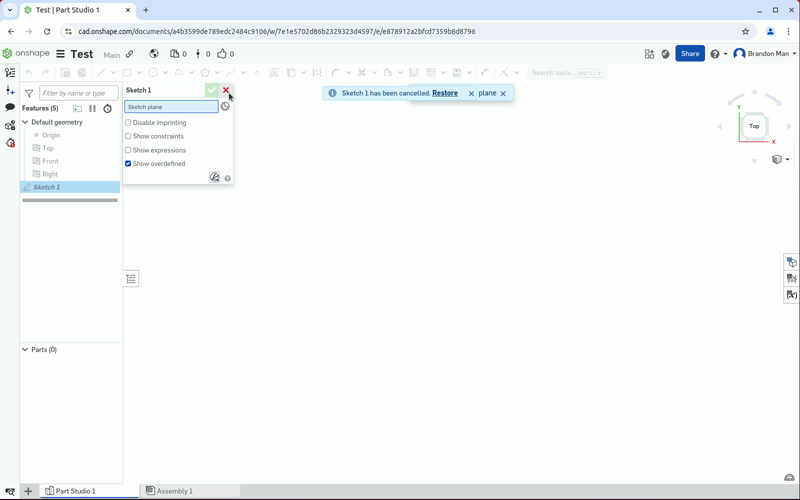
mouse_move(73, 150)
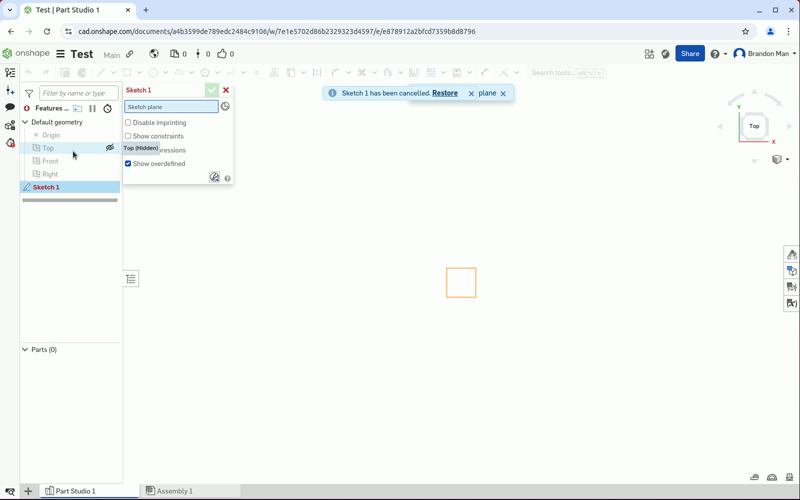
click(73, 150)
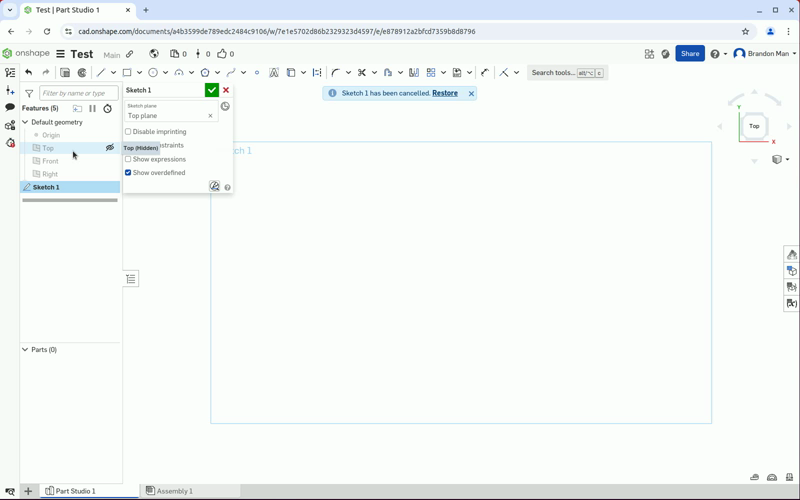
mouse_move(73, 352)
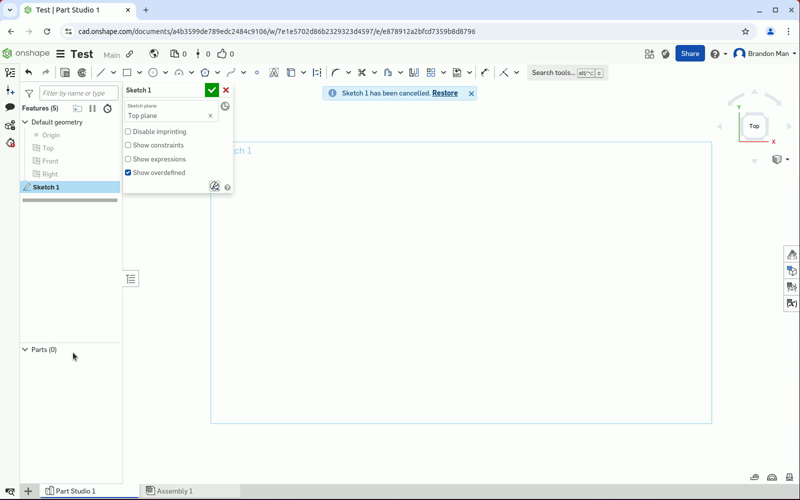
key(y)
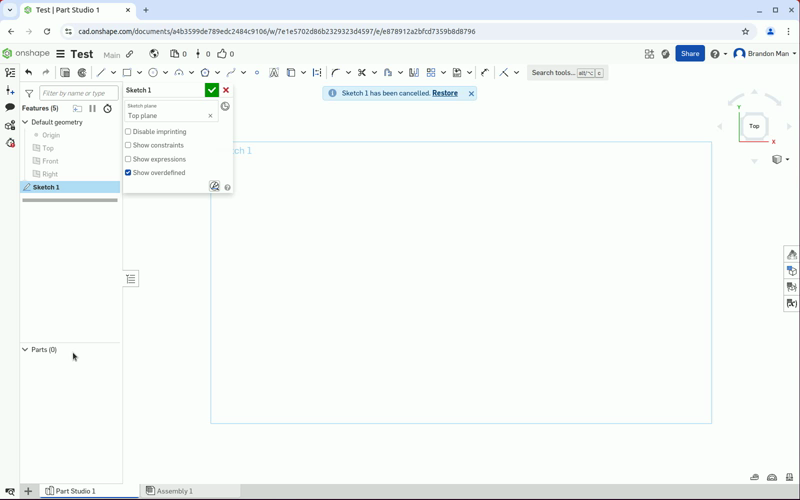
key(l)
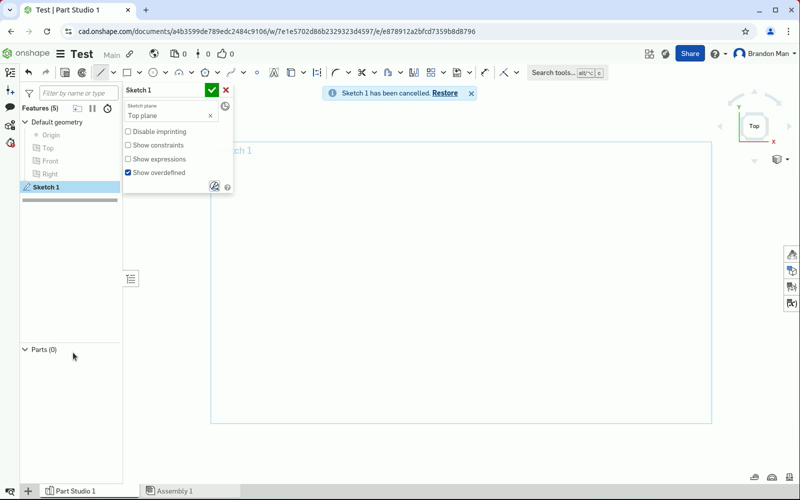
key_down(shift)
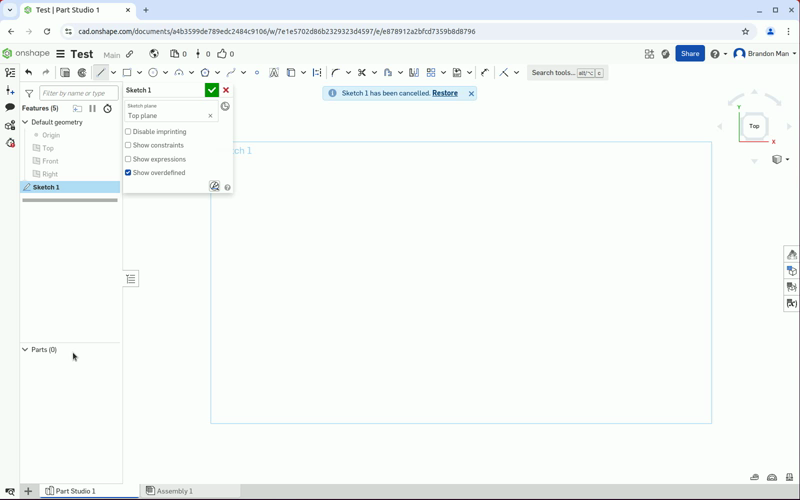
mouse_move(489, 339)
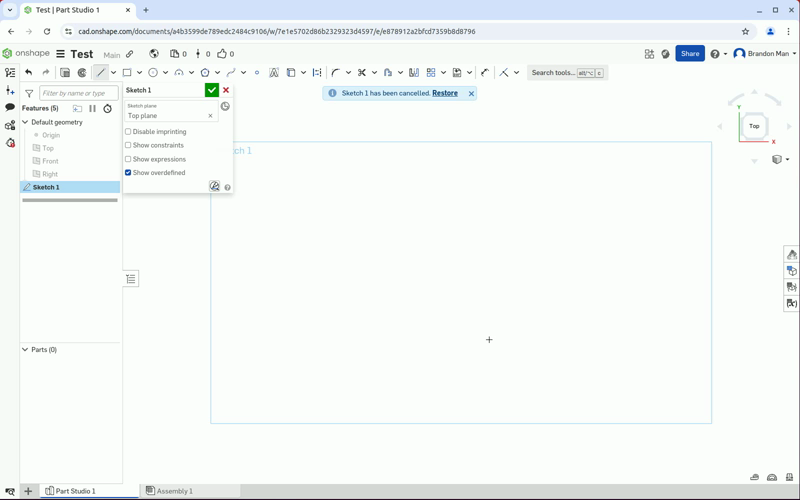
click(489, 339)
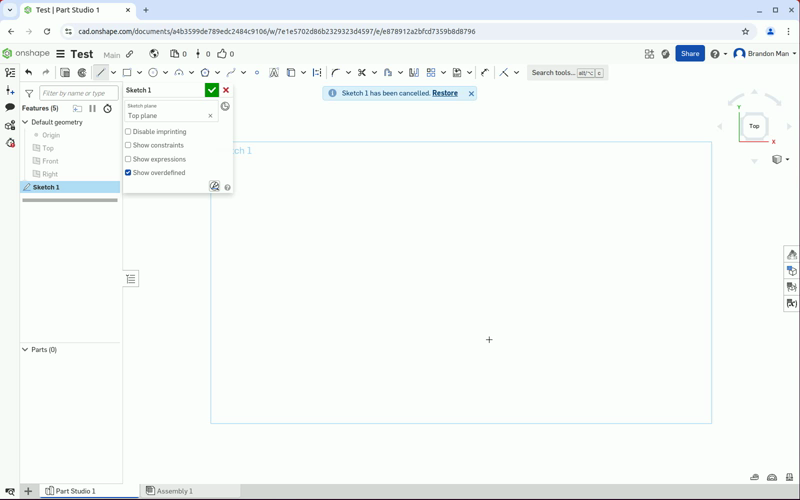
key_up(shift)
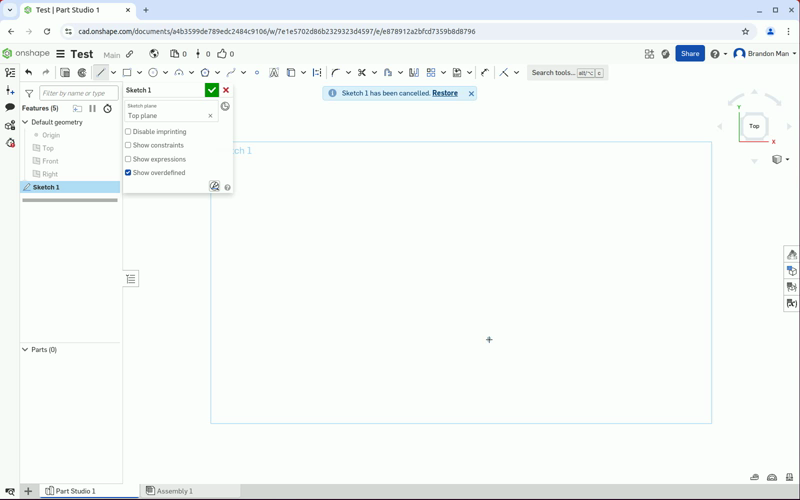
key_down(shift)
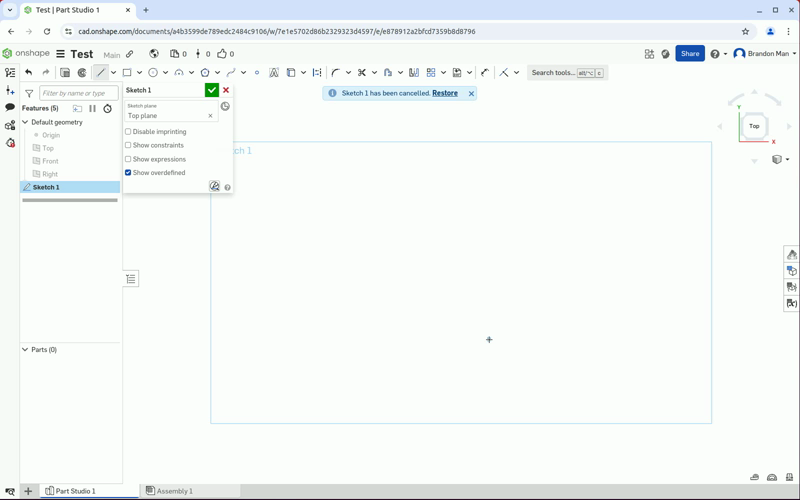
mouse_move(573, 339)
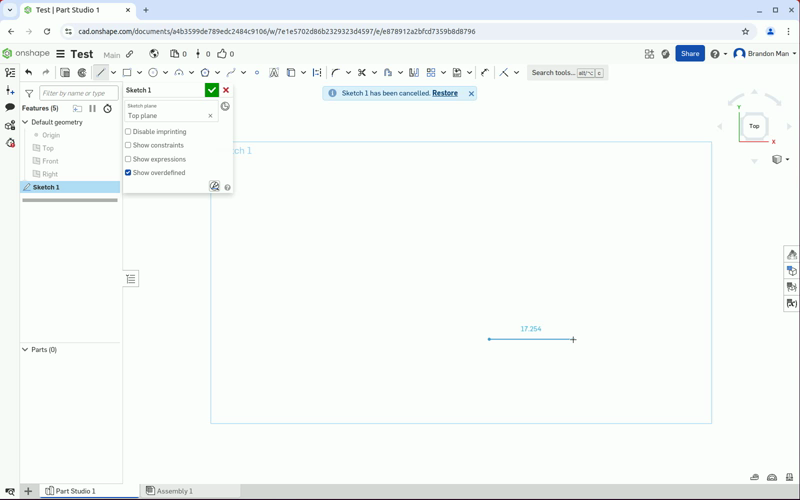
click(573, 339)
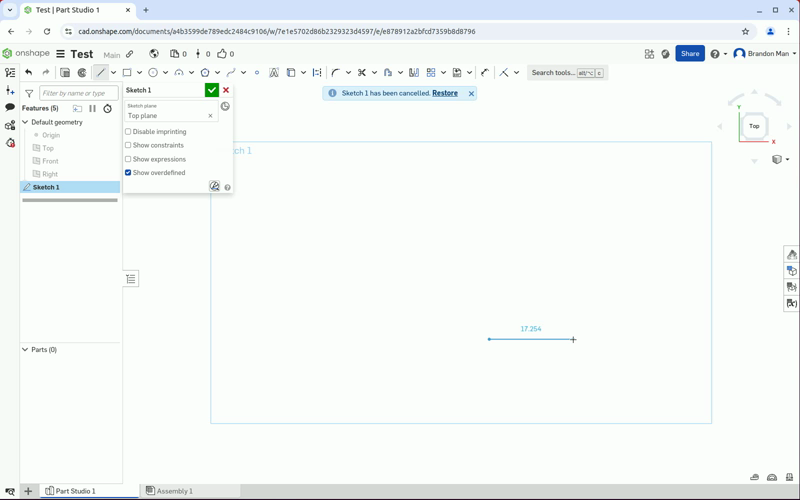
key_up(shift)
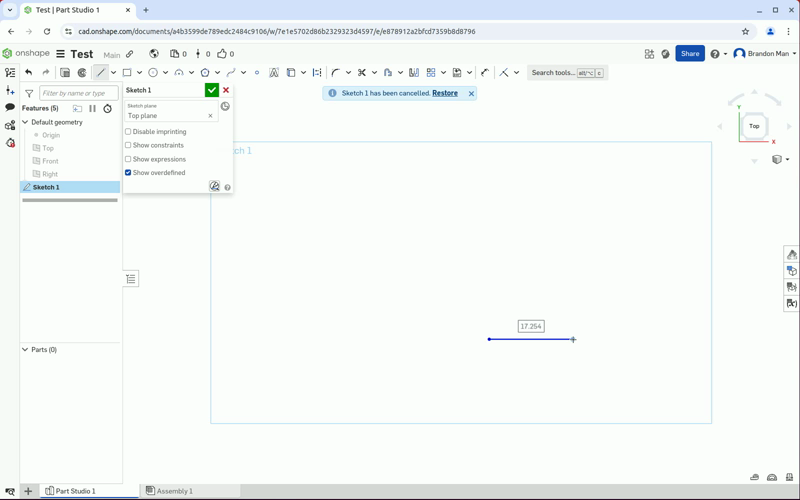
key_down(shift)
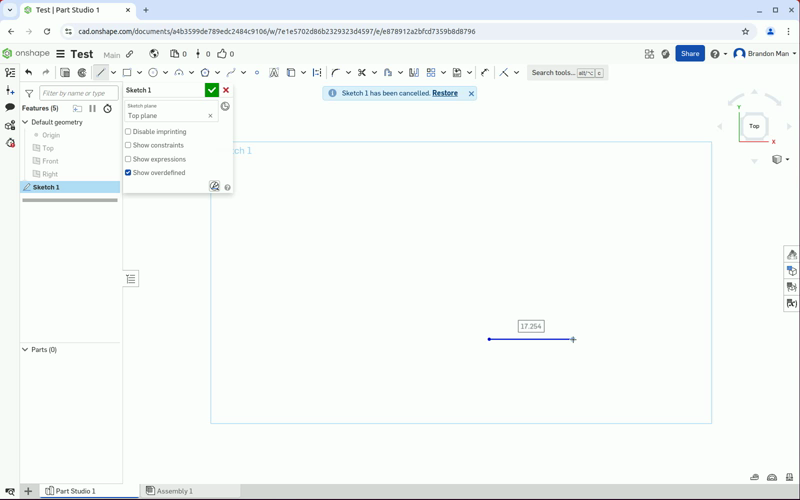
mouse_move(545, 226)
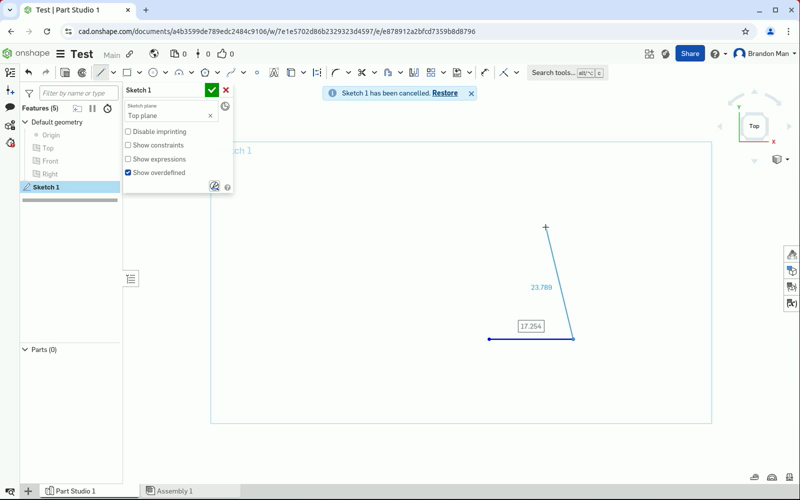
click(545, 226)
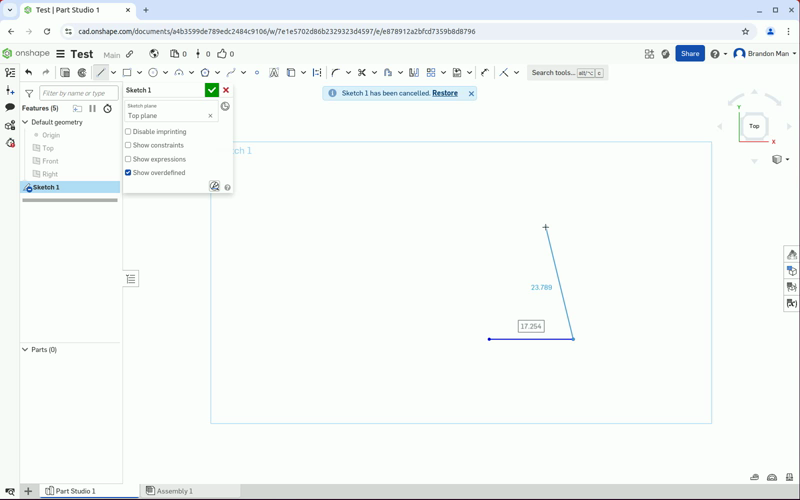
key_up(shift)
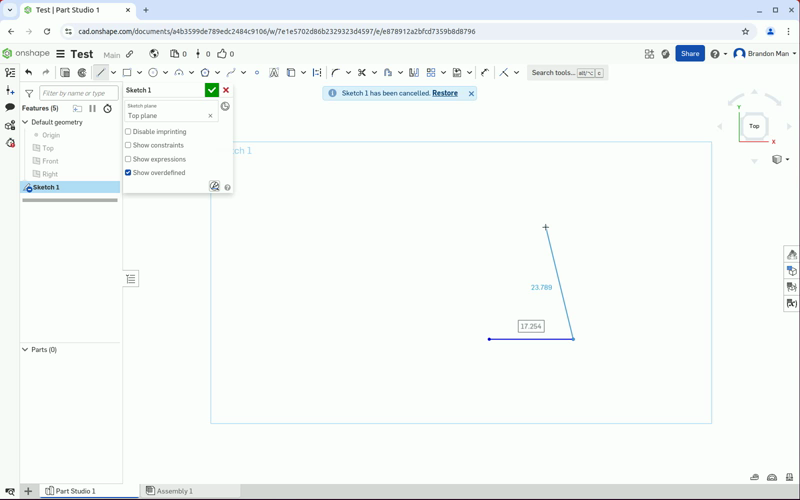
key_down(shift)
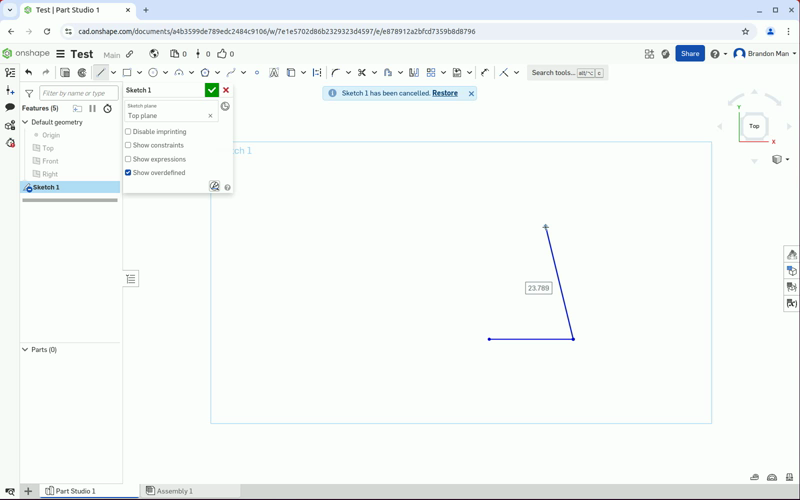
mouse_move(575, 226)
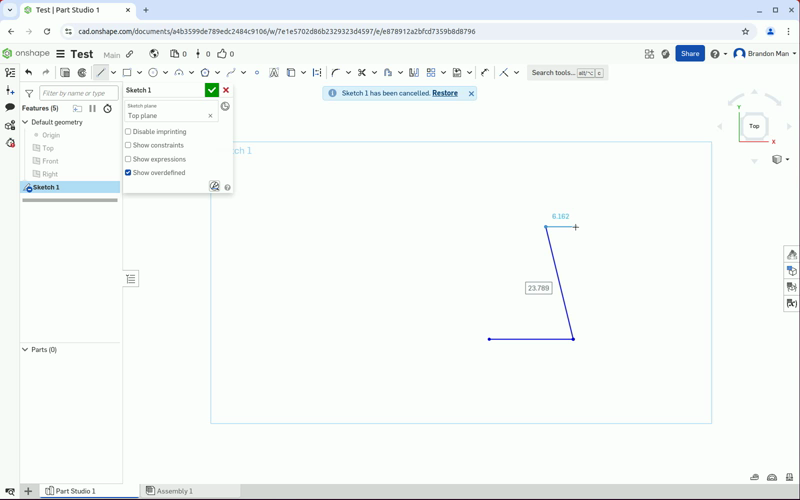
mouse_move(517, 226)
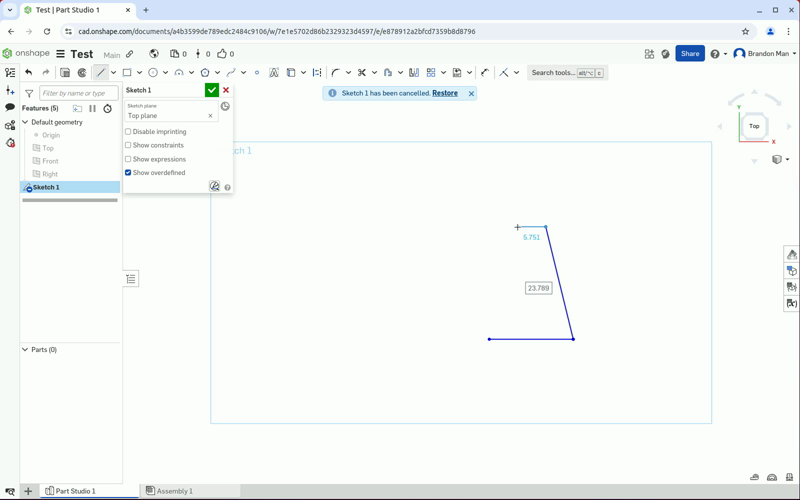
click(517, 226)
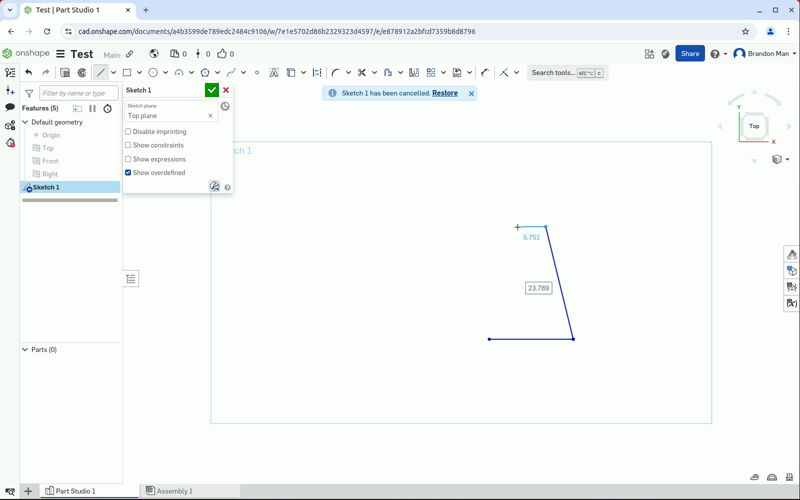
key_up(shift)
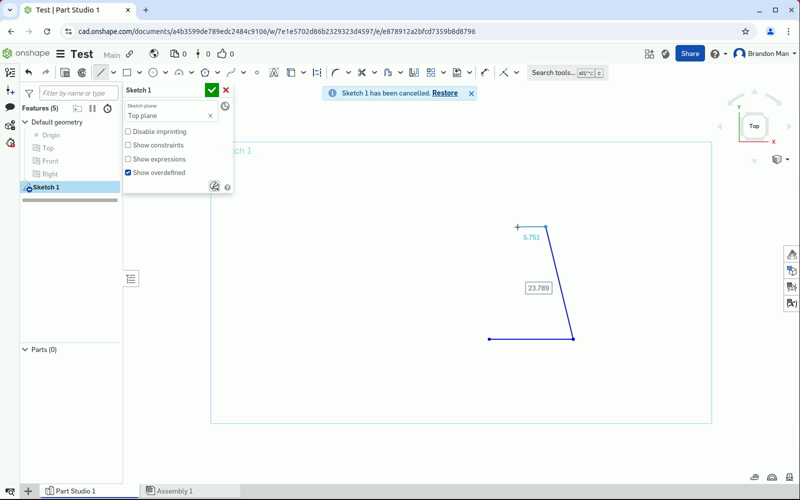
key_down(shift)
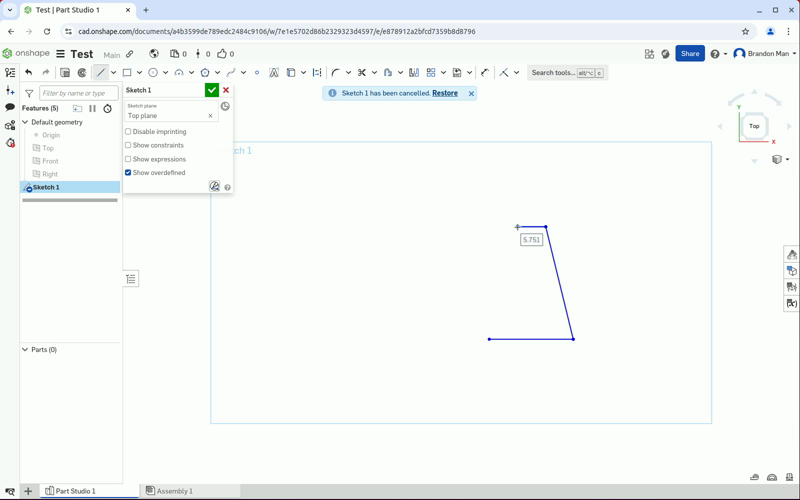
mouse_move(489, 339)
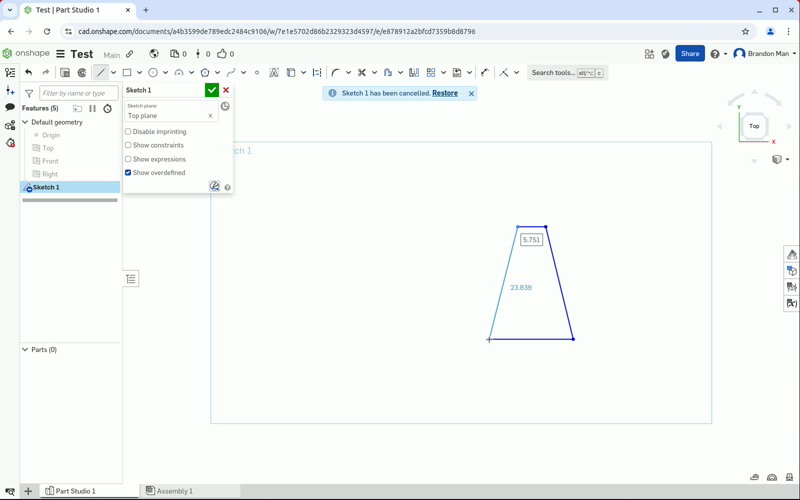
key_up(shift)
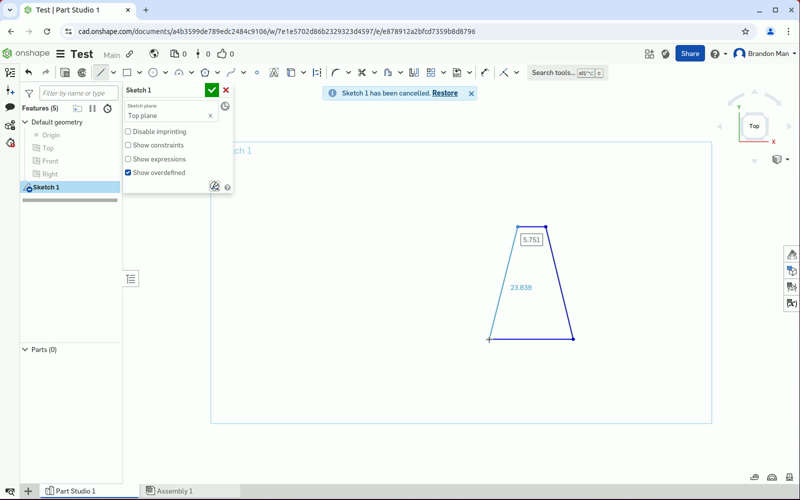
click(489, 339)
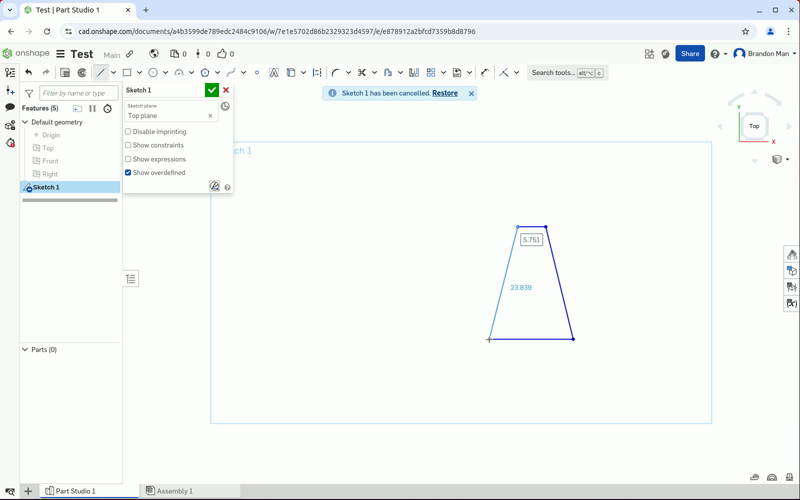
key(esc)
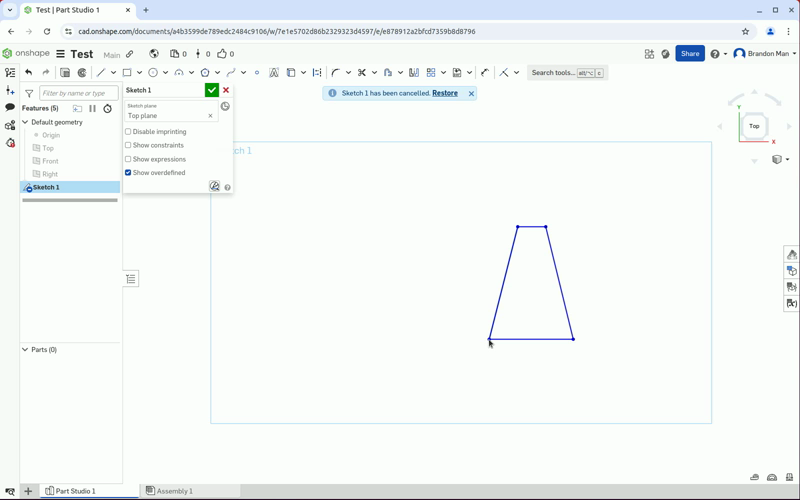
mouse_move(537, 259)
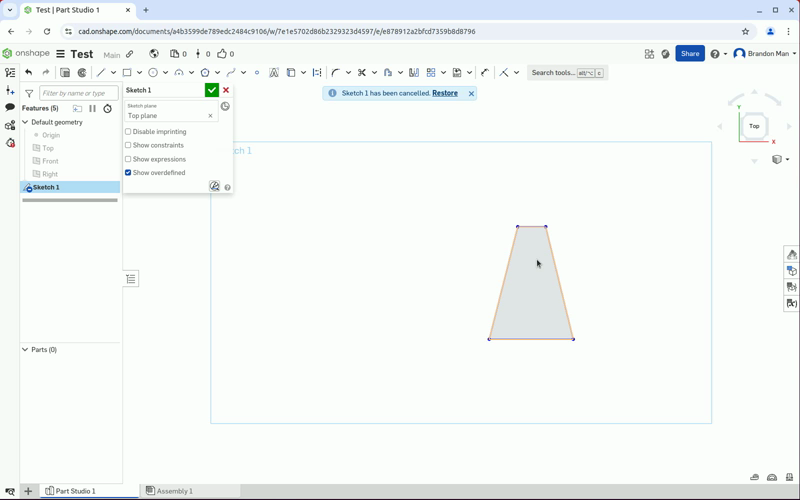
click(537, 259)
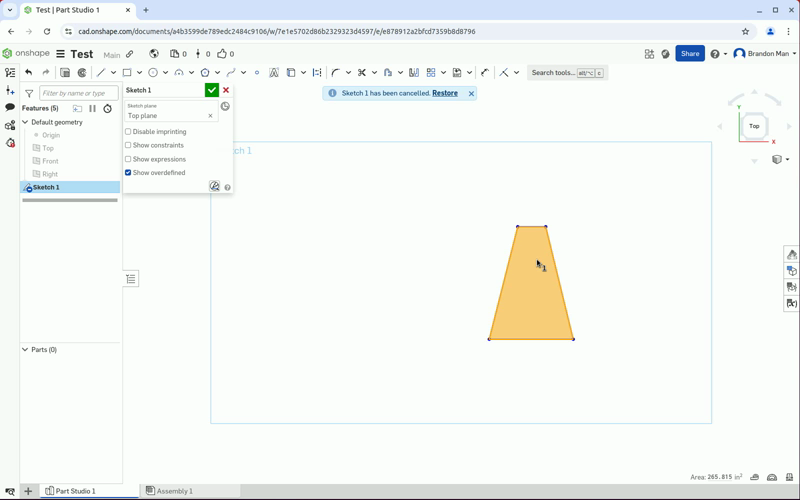
mouse_move(73, 352)
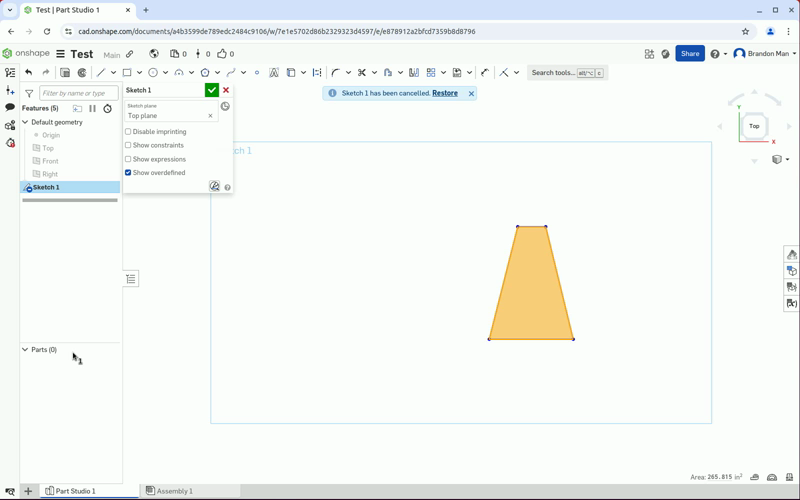
key(shift+y)
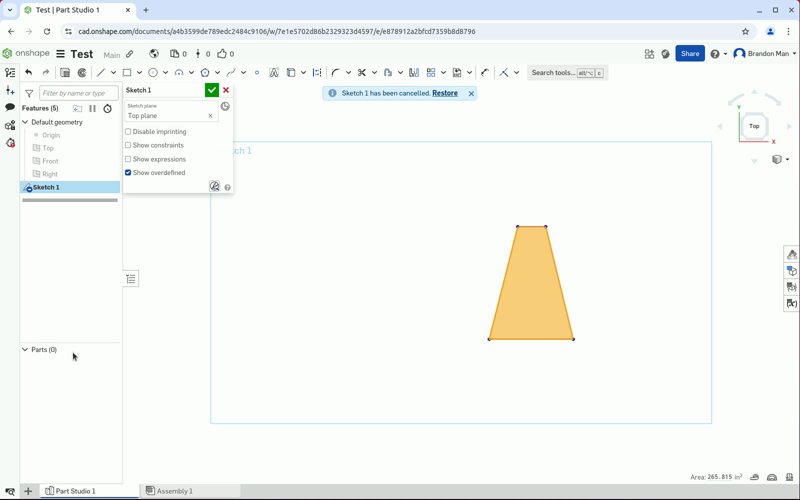
key(shift+e)
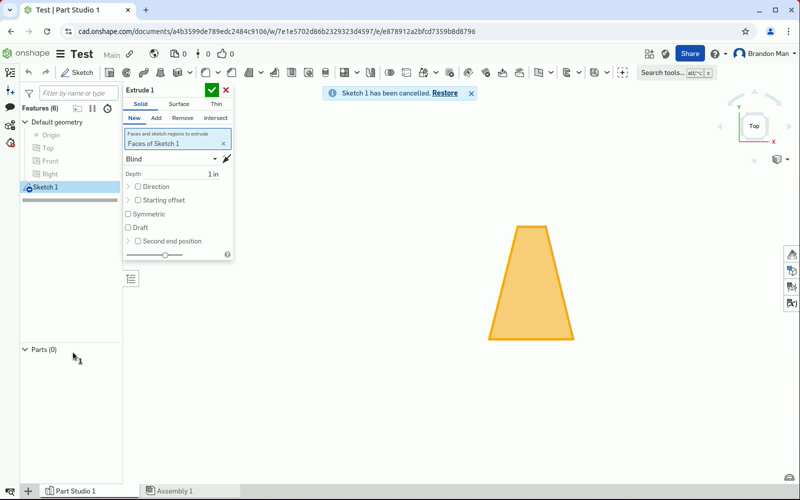
mouse_move(143, 106)
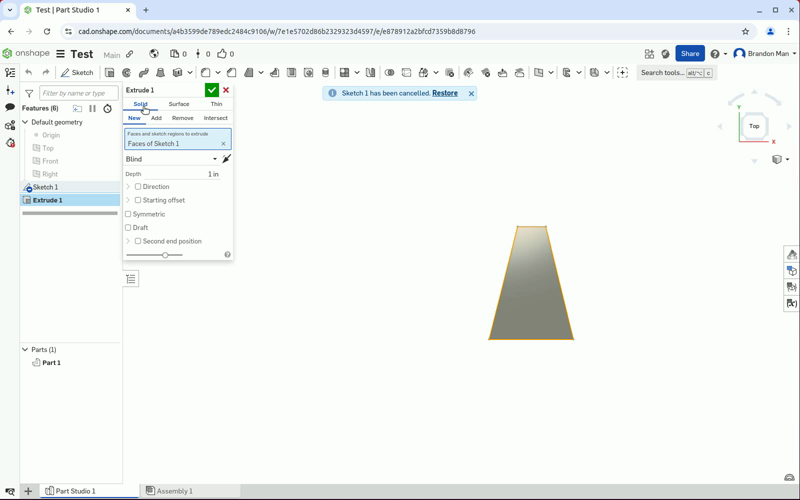
click(143, 106)
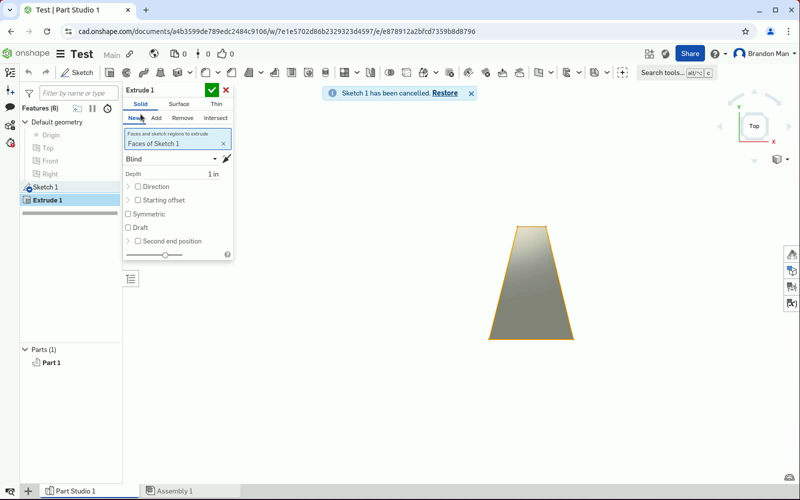
mouse_move(137, 120)
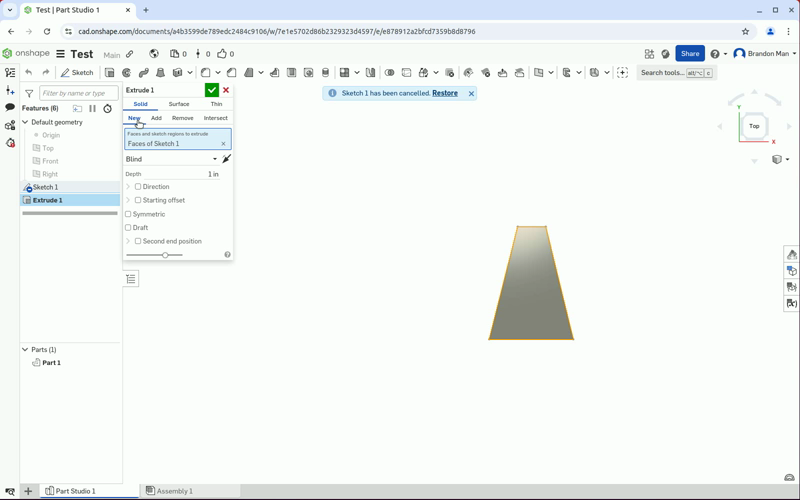
click(137, 120)
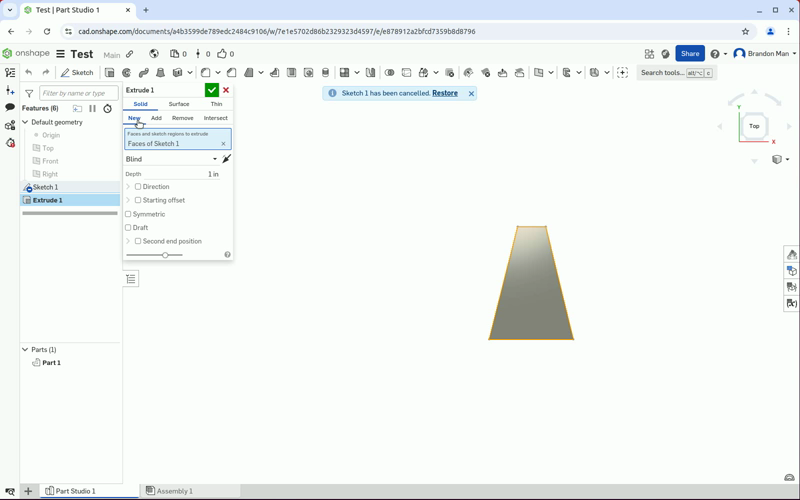
key(tab, 4)
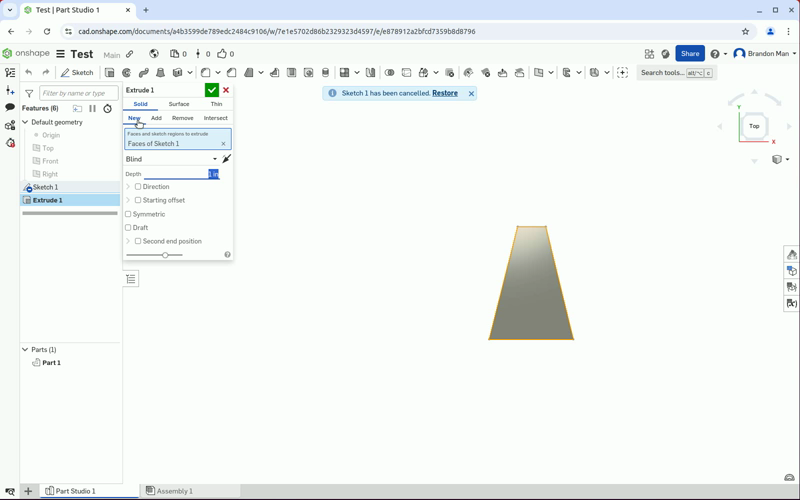
text(5.777)
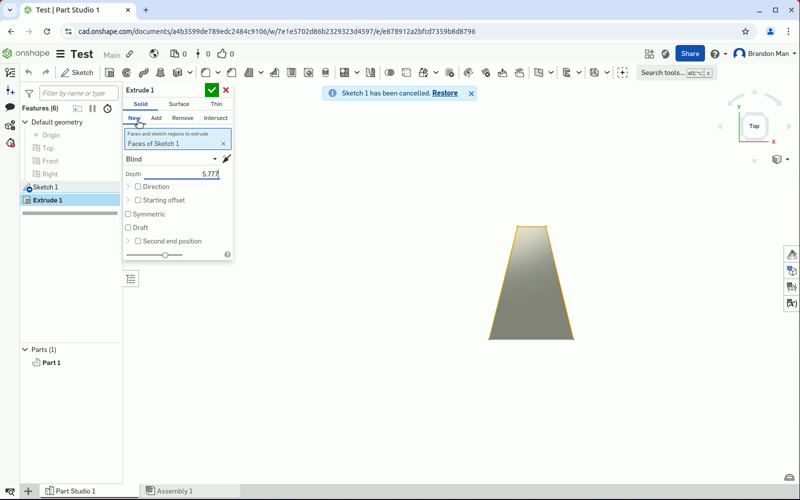
key(enter)
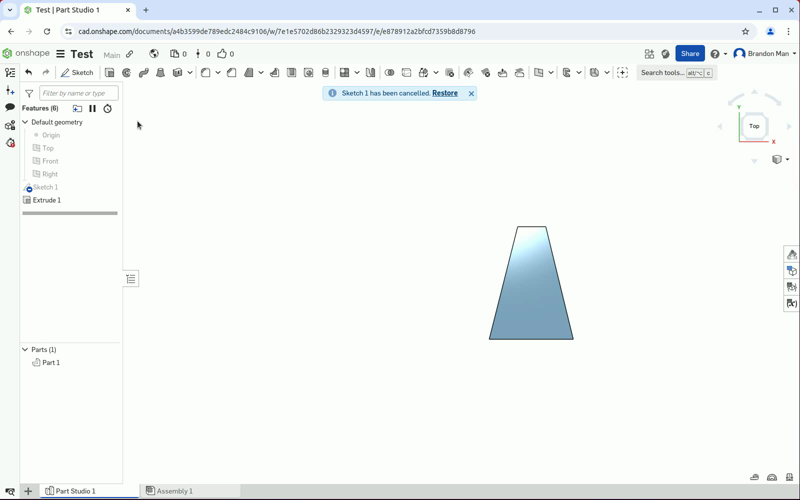
key(shift+h)
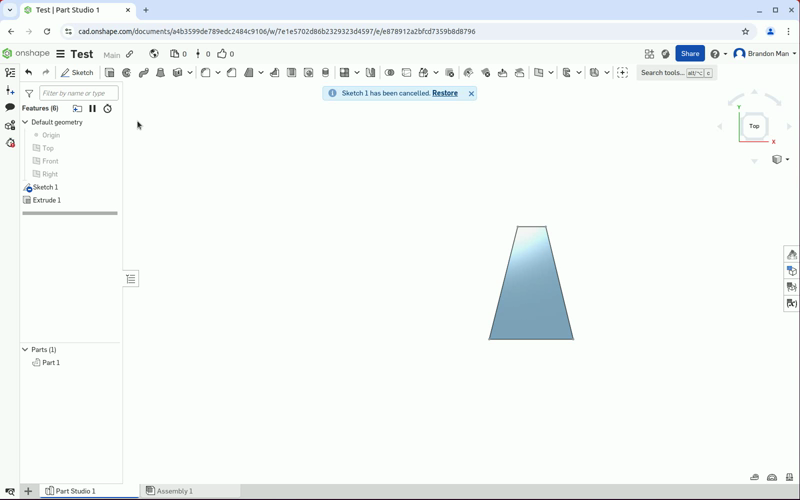
key(shift+h)
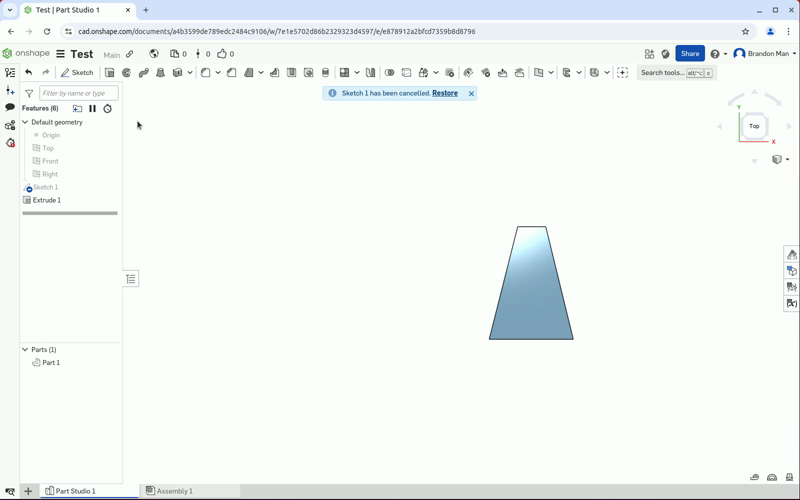
mouse_move(73, 189)
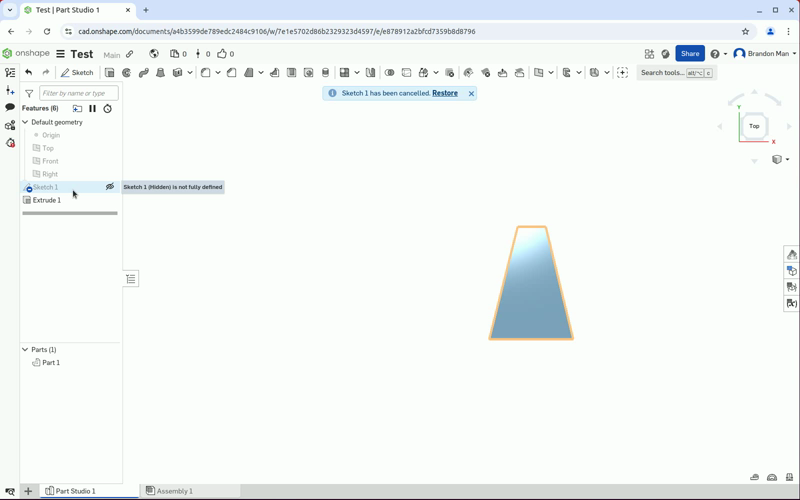
click(73, 189)
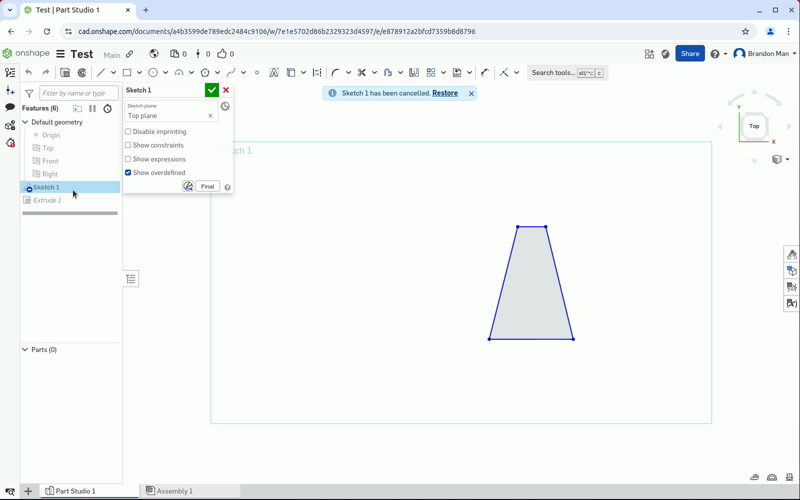
mouse_move(229, 92)
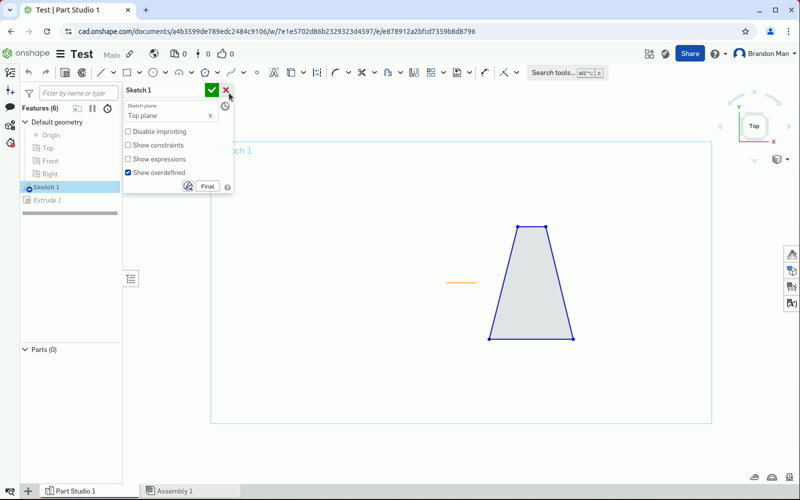
click(229, 92)
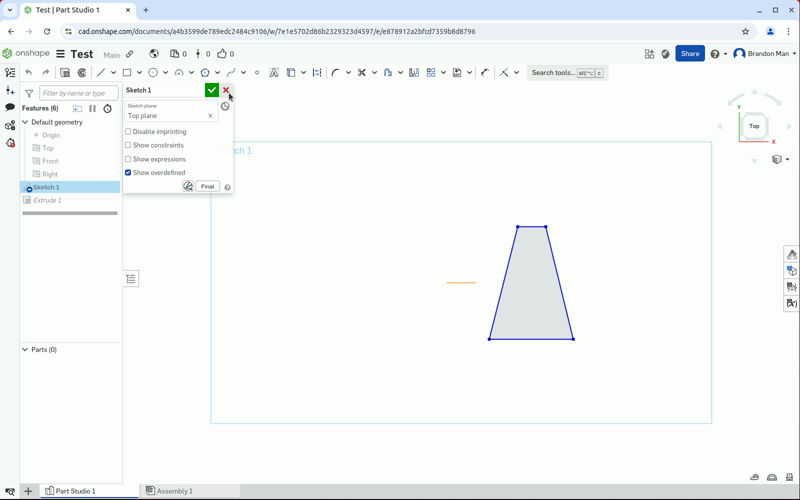
key(shift+s)
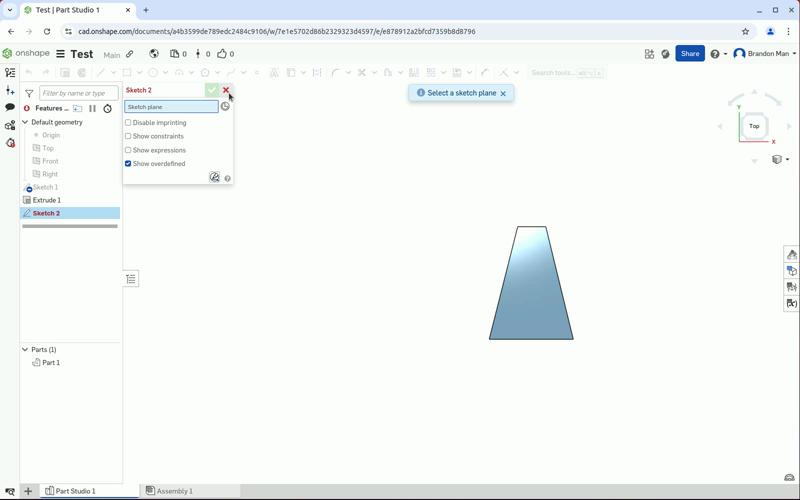
mouse_move(73, 150)
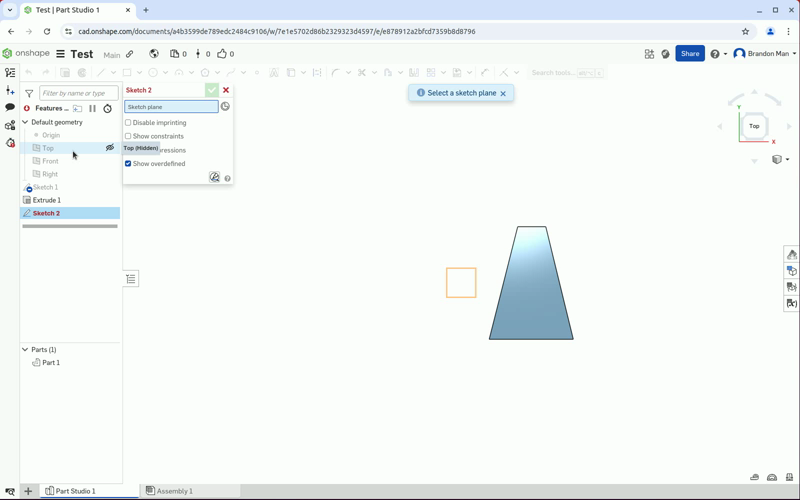
click(73, 150)
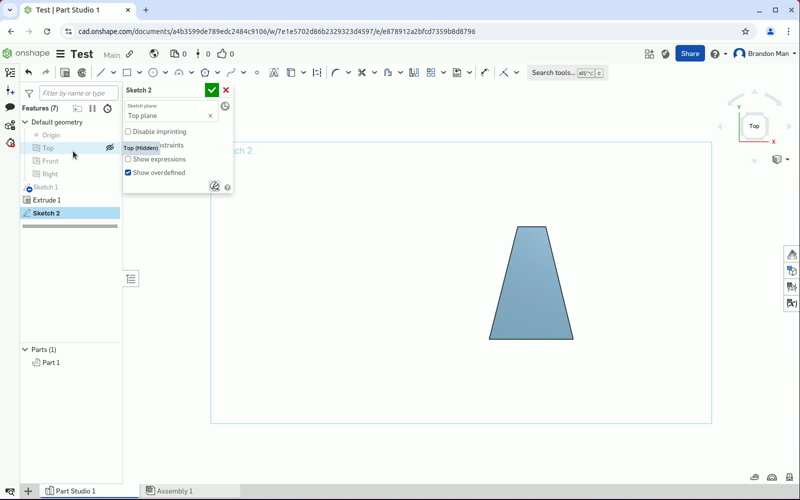
mouse_move(73, 352)
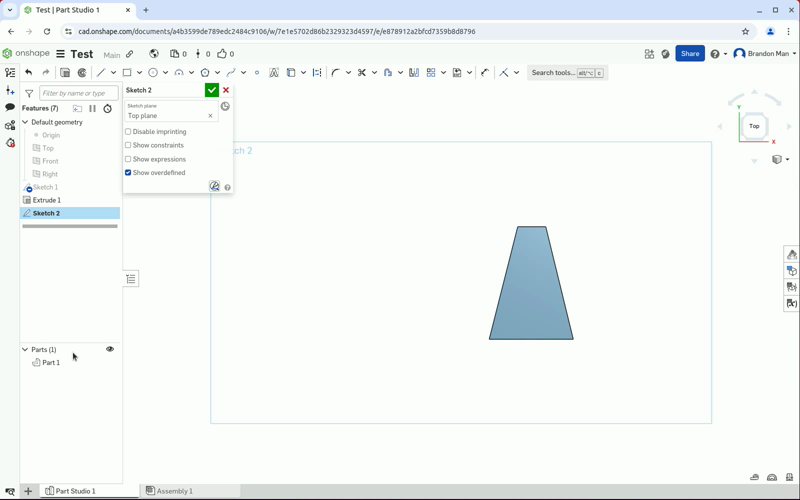
key(y)
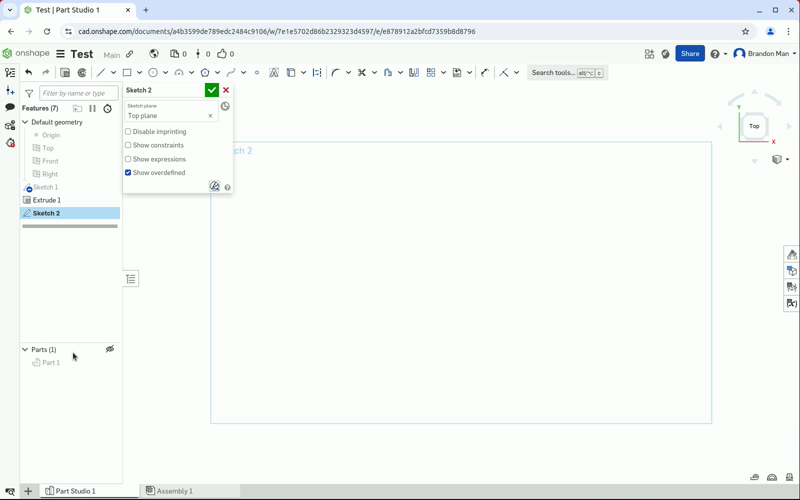
key(l)
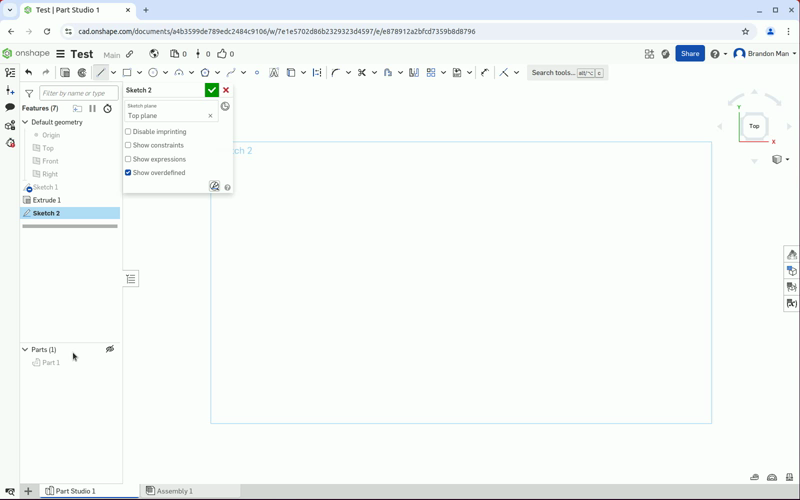
key_down(shift)
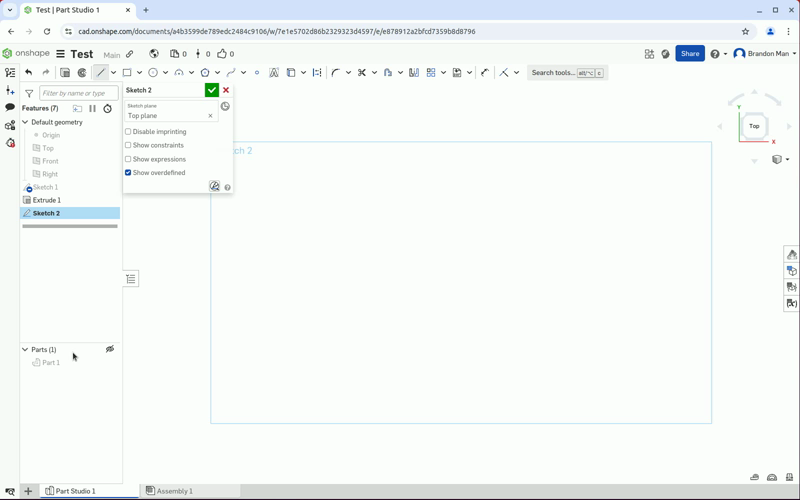
mouse_move(460, 339)
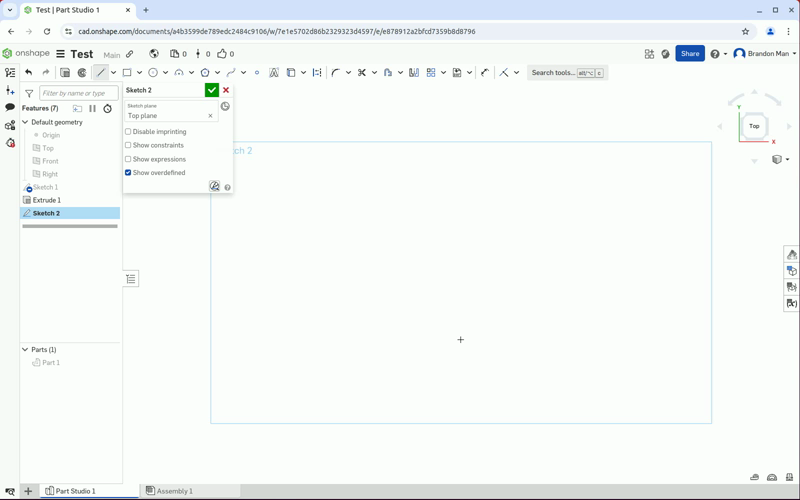
click(460, 339)
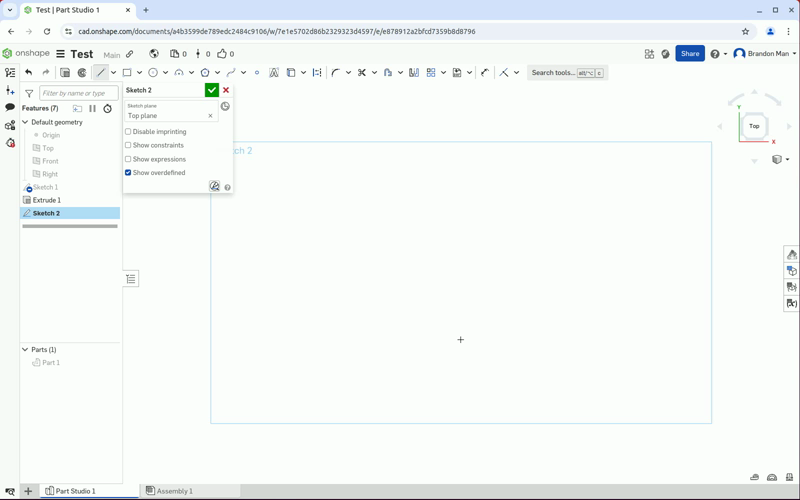
key_up(shift)
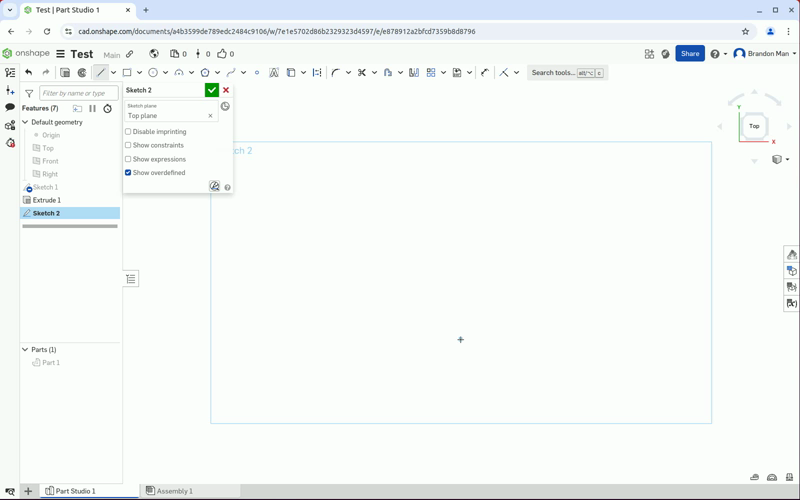
key_down(shift)
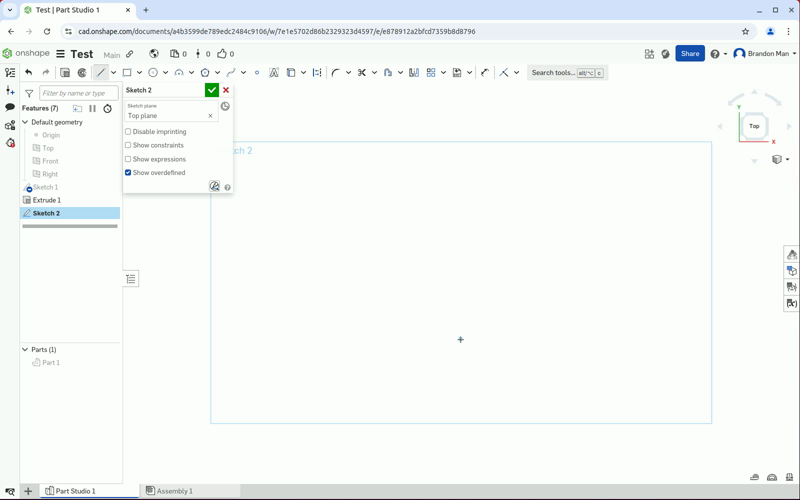
mouse_move(490, 339)
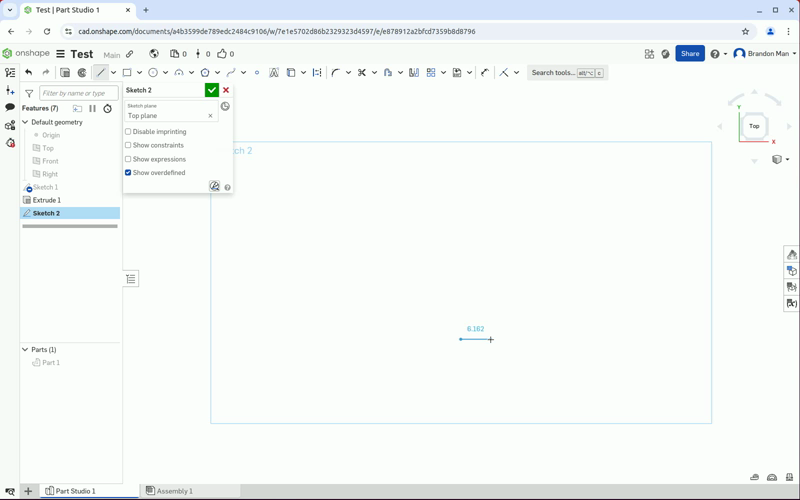
mouse_move(489, 339)
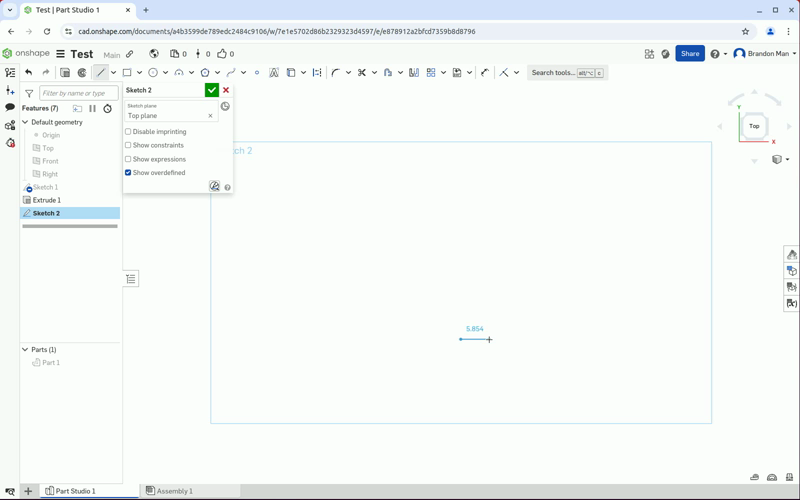
click(489, 339)
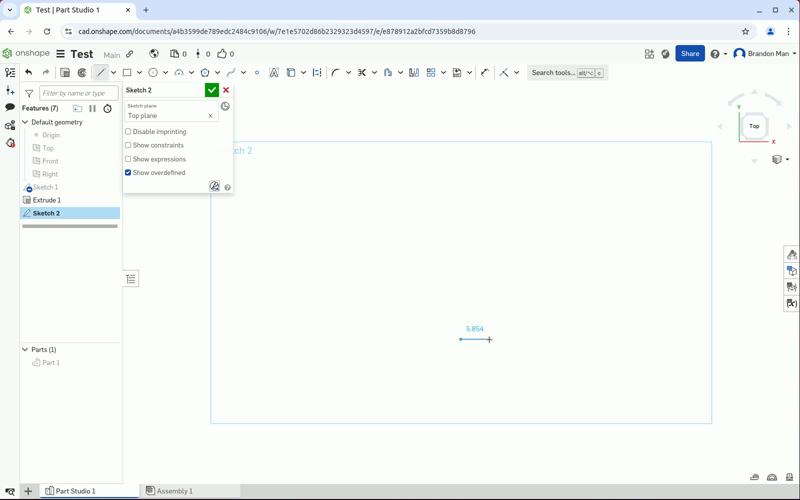
key_up(shift)
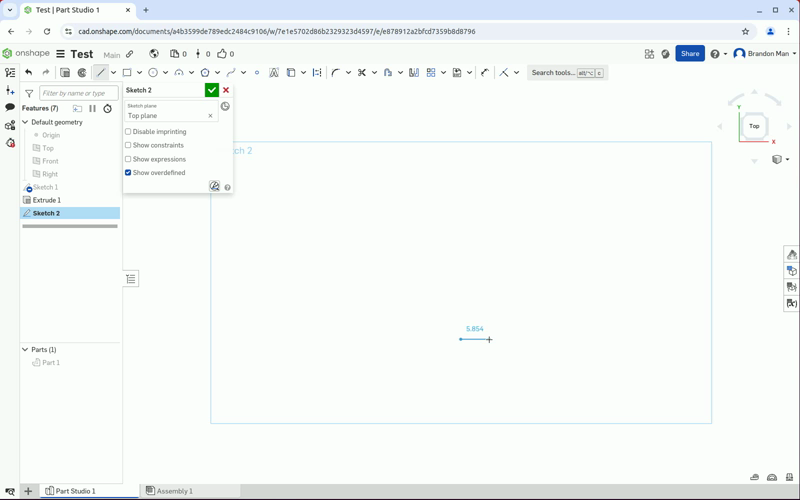
key_down(shift)
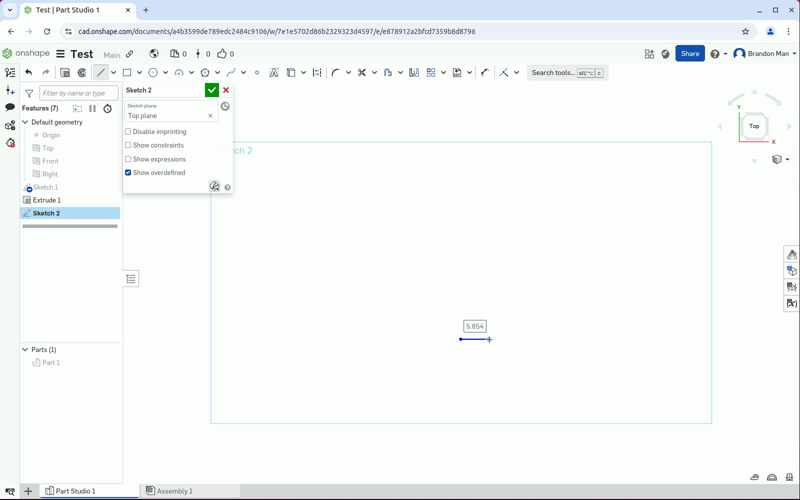
mouse_move(517, 226)
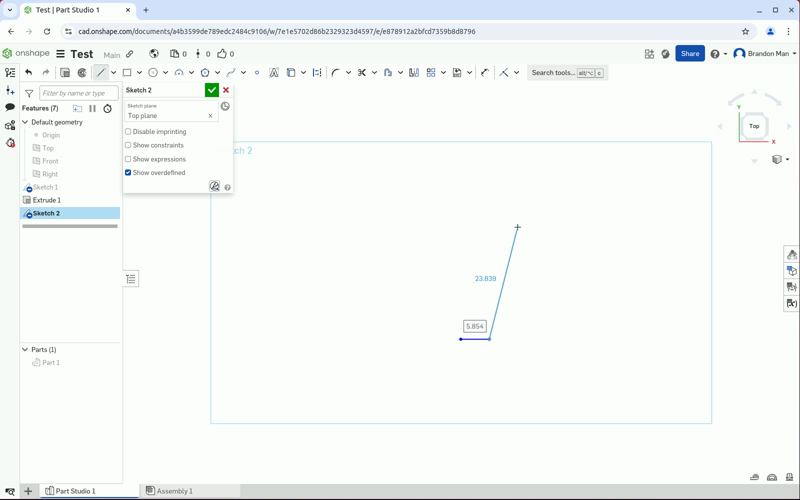
click(517, 226)
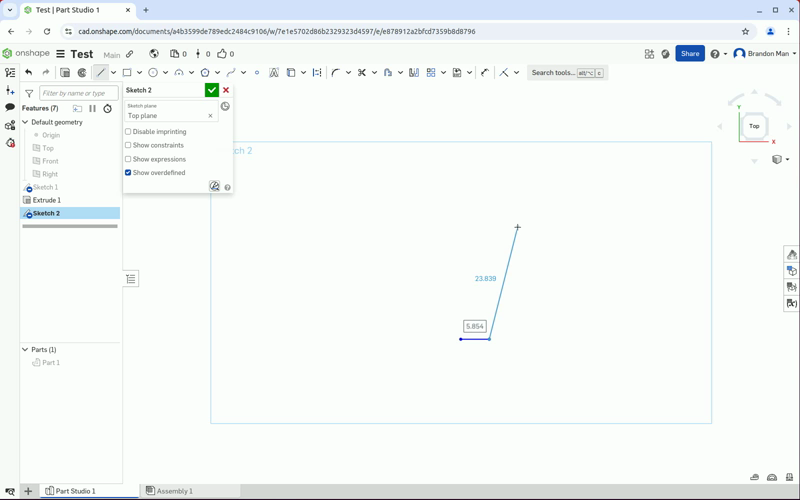
key_up(shift)
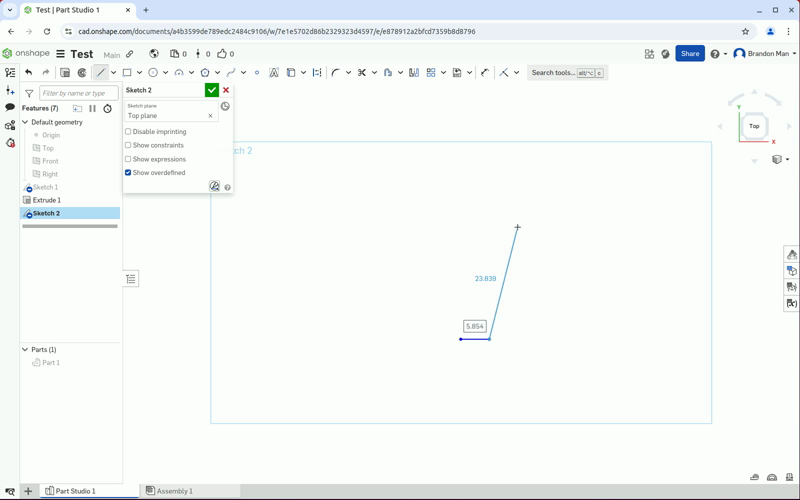
key_down(shift)
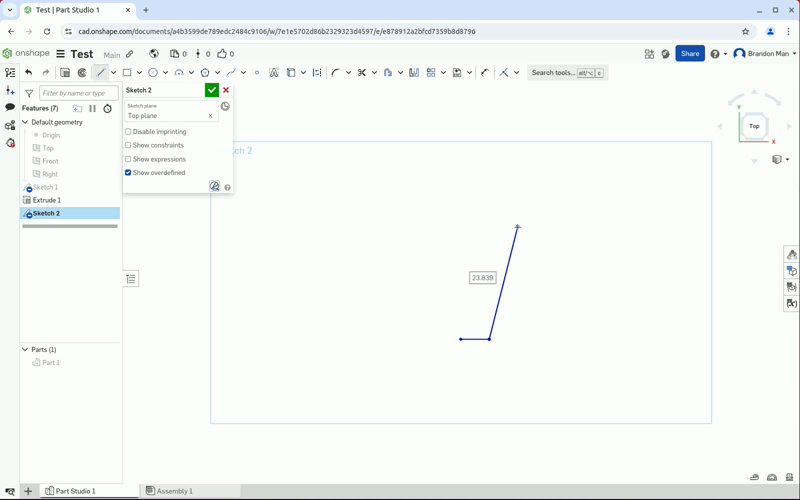
mouse_move(547, 226)
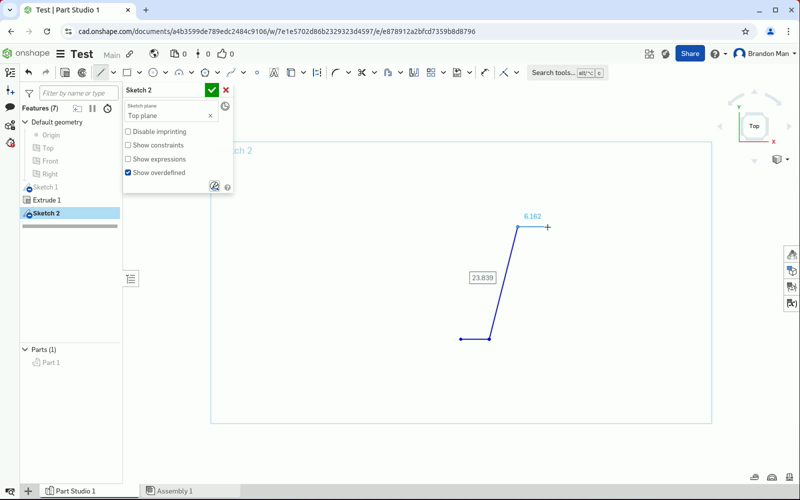
mouse_move(489, 226)
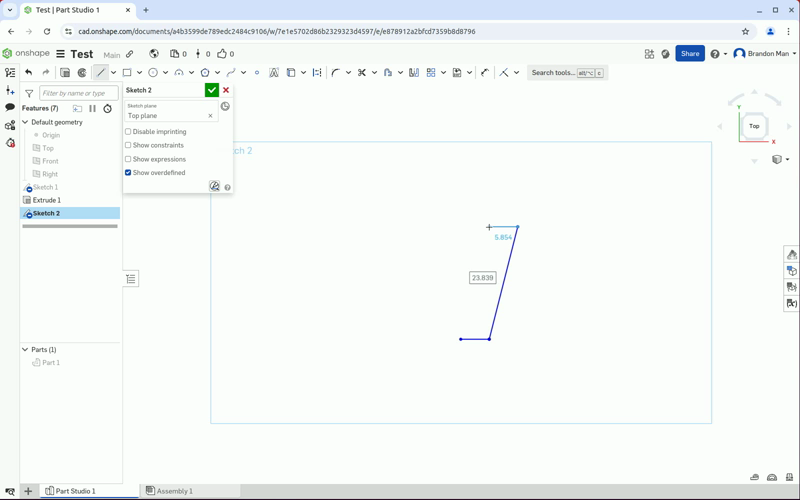
click(489, 226)
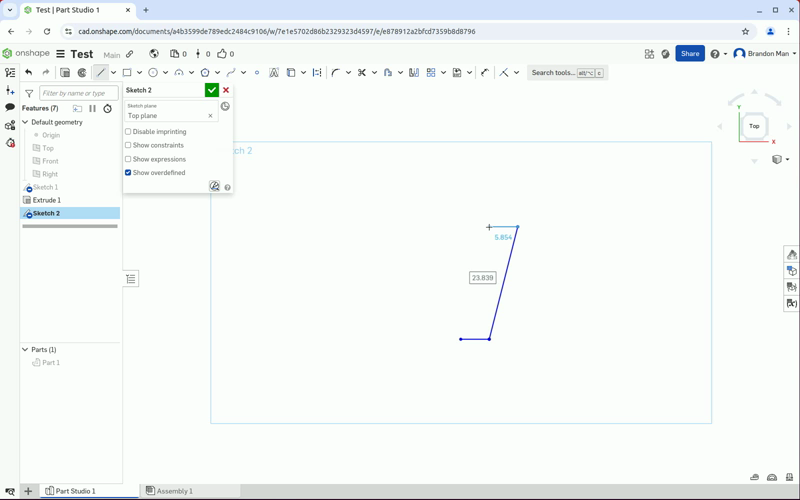
key_up(shift)
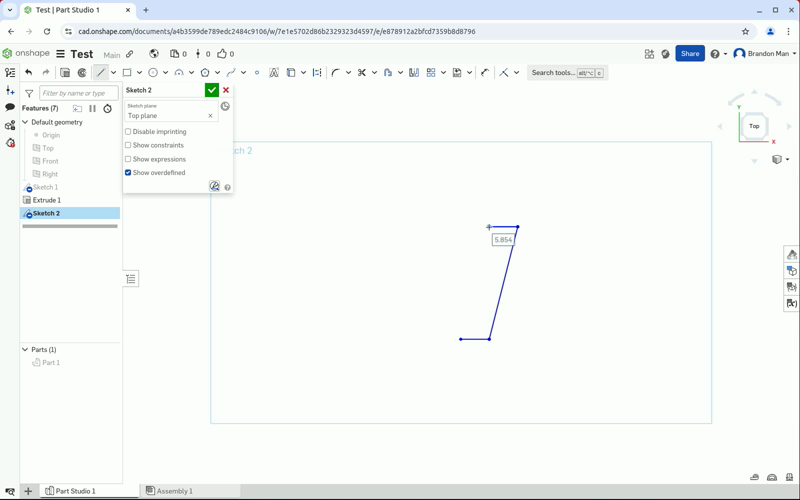
key_down(shift)
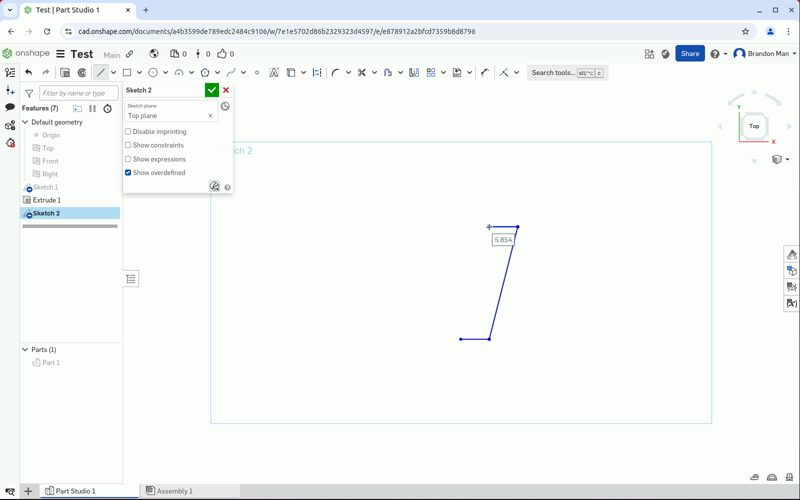
mouse_move(460, 339)
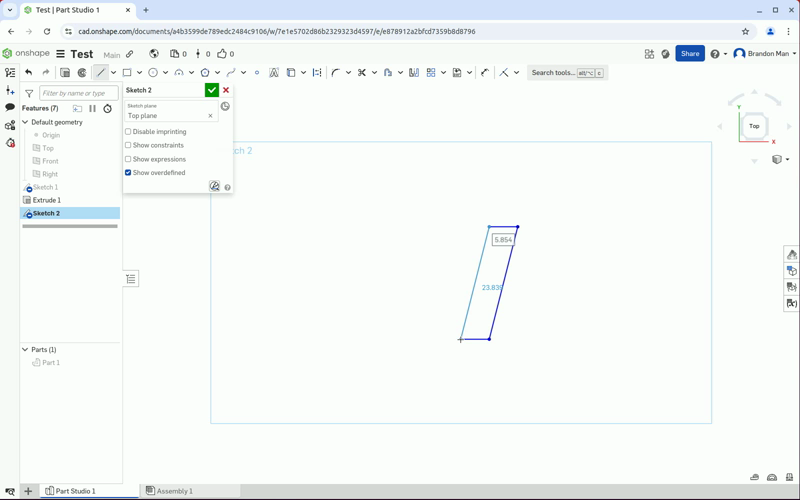
key_up(shift)
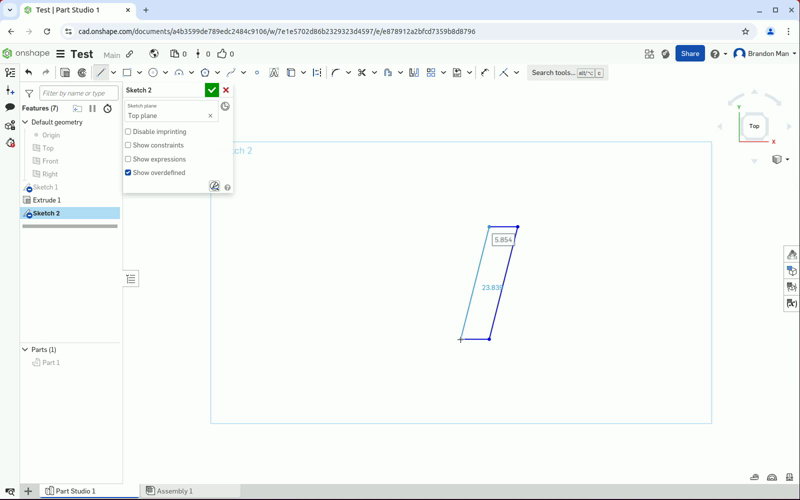
click(460, 339)
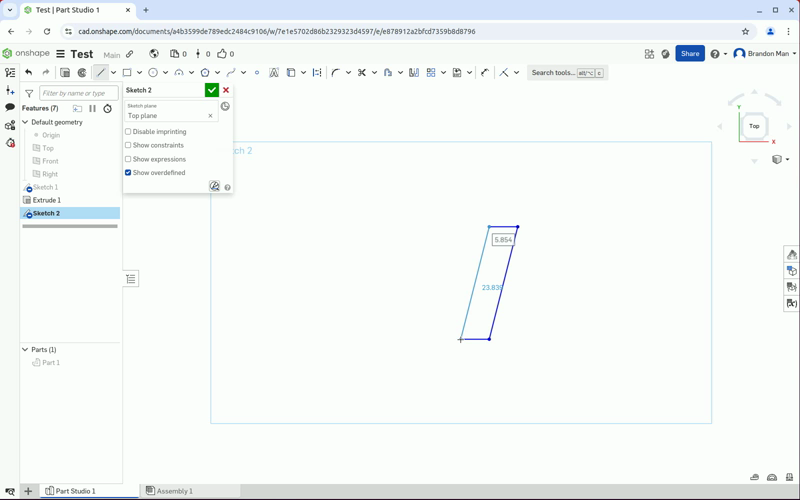
key(esc)
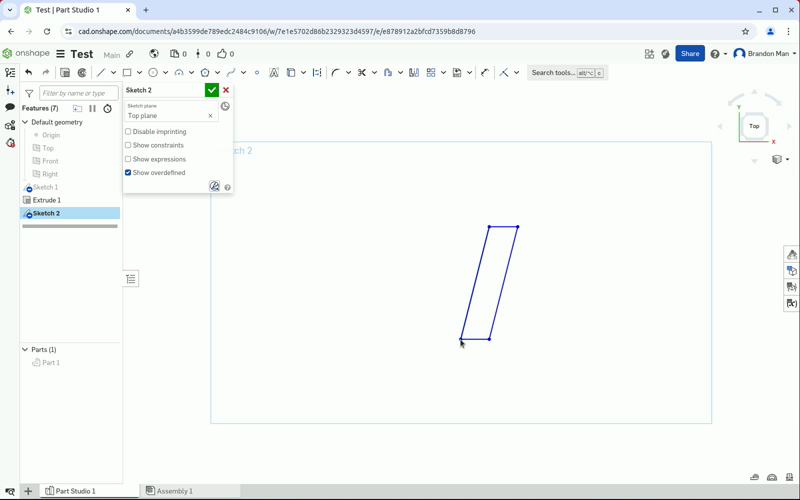
mouse_move(487, 242)
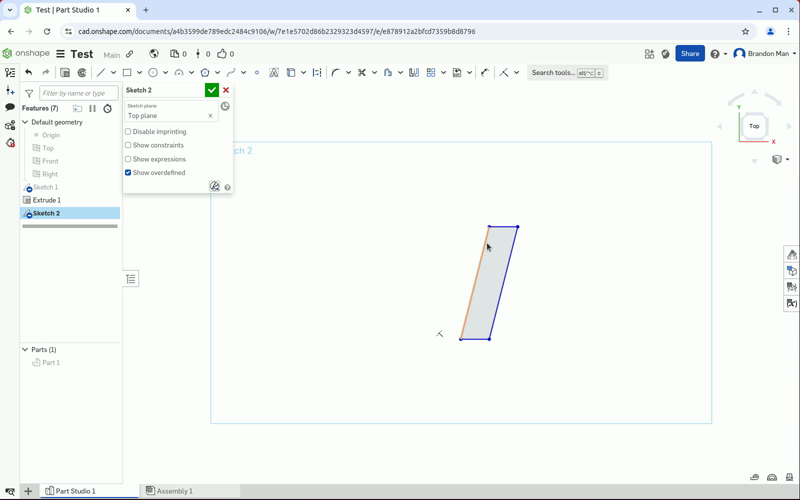
click(487, 242)
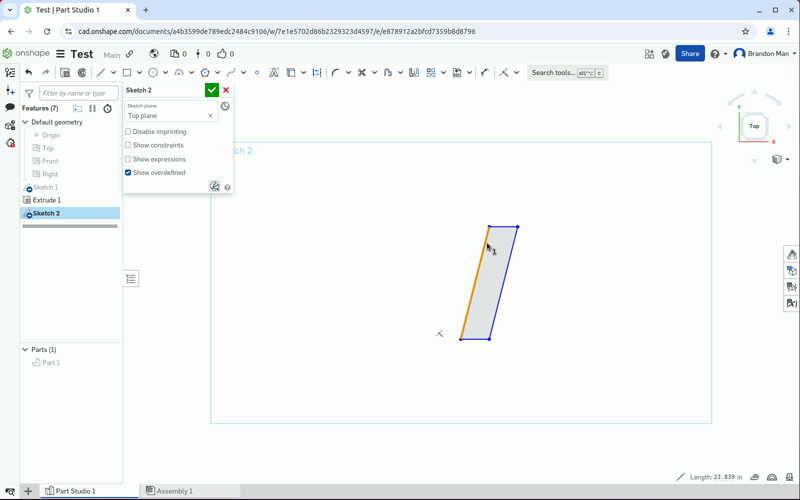
mouse_move(73, 352)
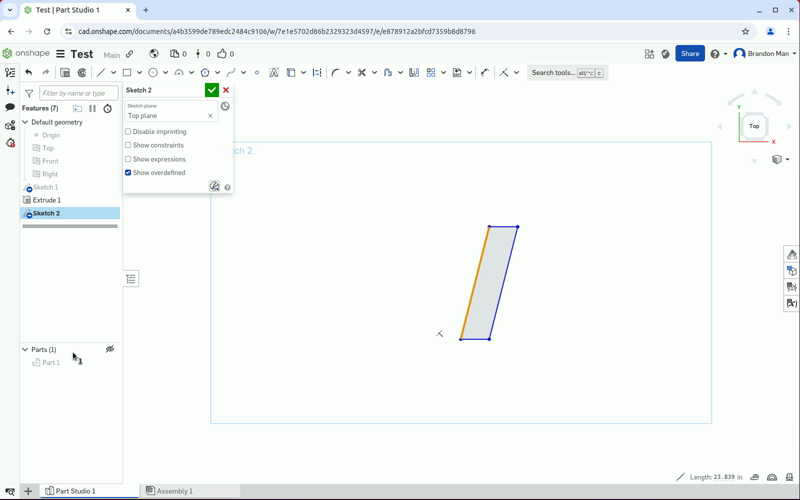
key(shift+y)
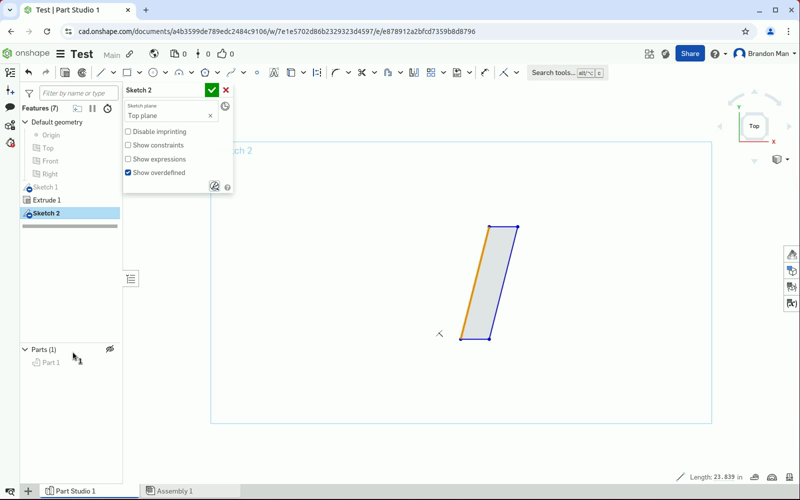
key(shift+e)
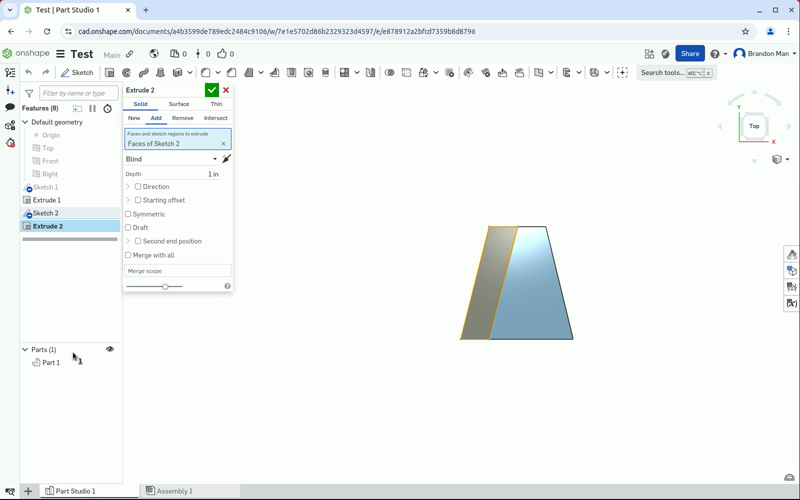
mouse_move(143, 106)
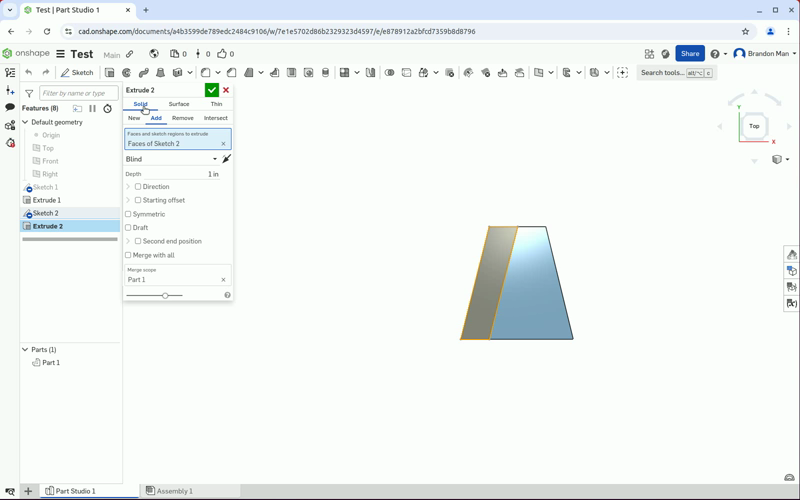
click(143, 106)
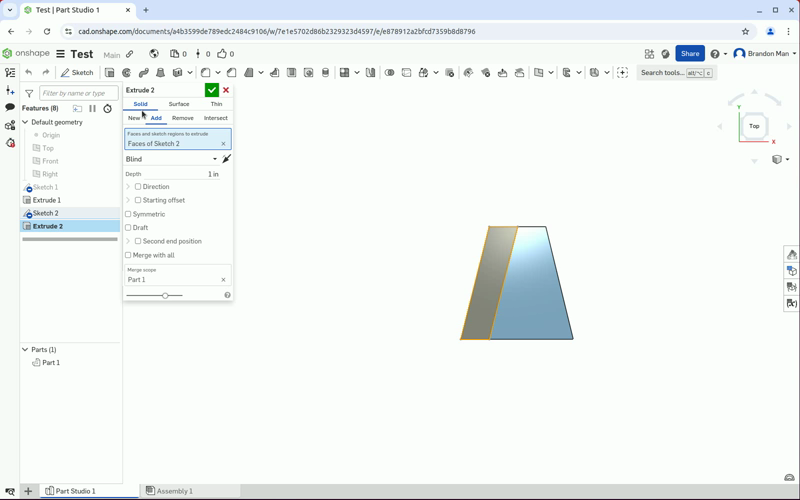
mouse_move(137, 120)
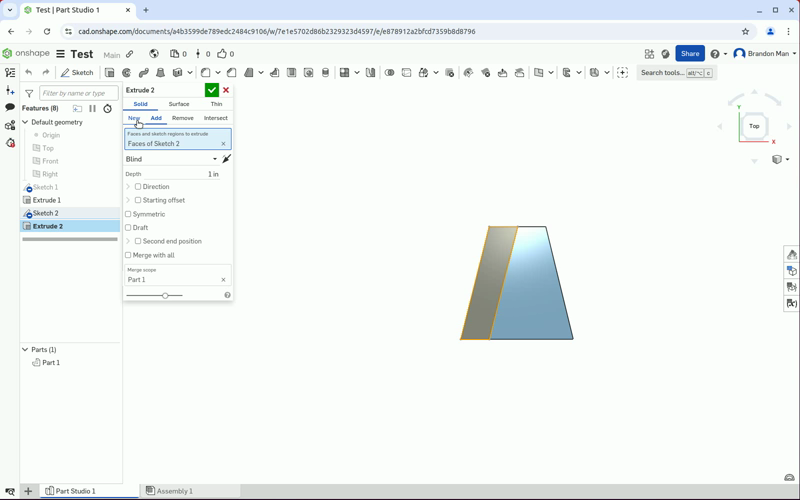
click(137, 120)
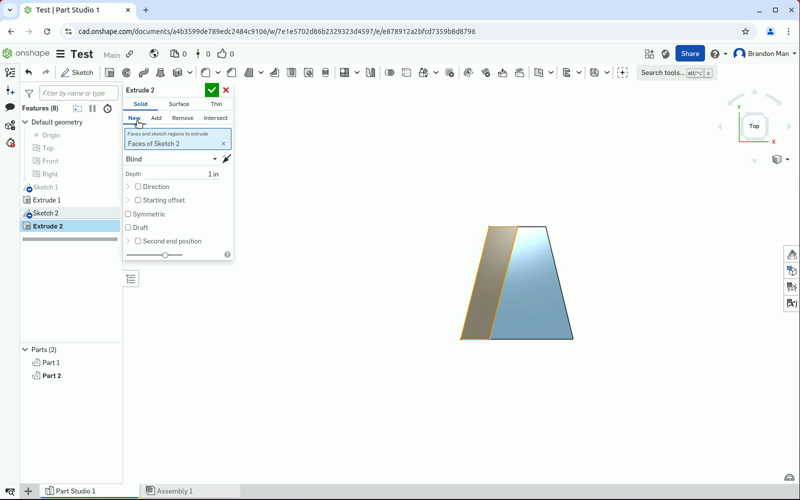
key(tab, 4)
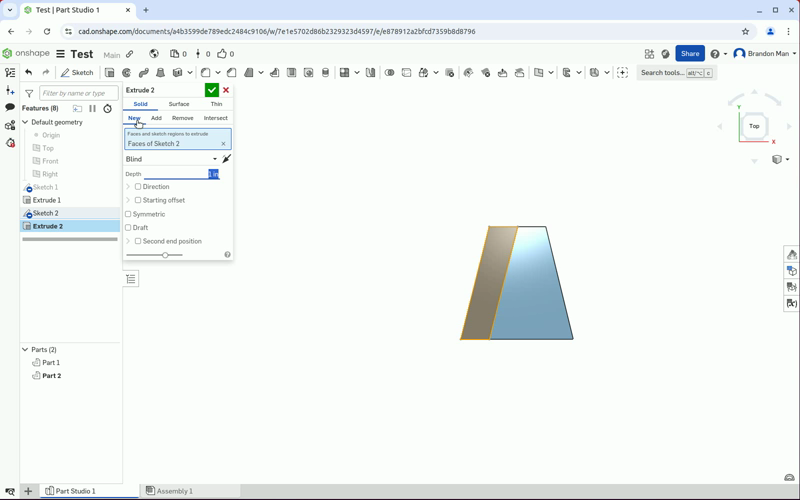
text(17.331)
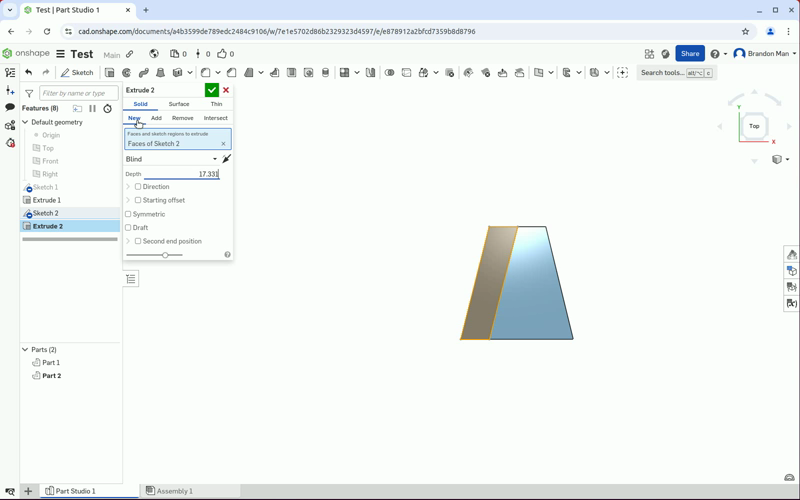
key(enter)
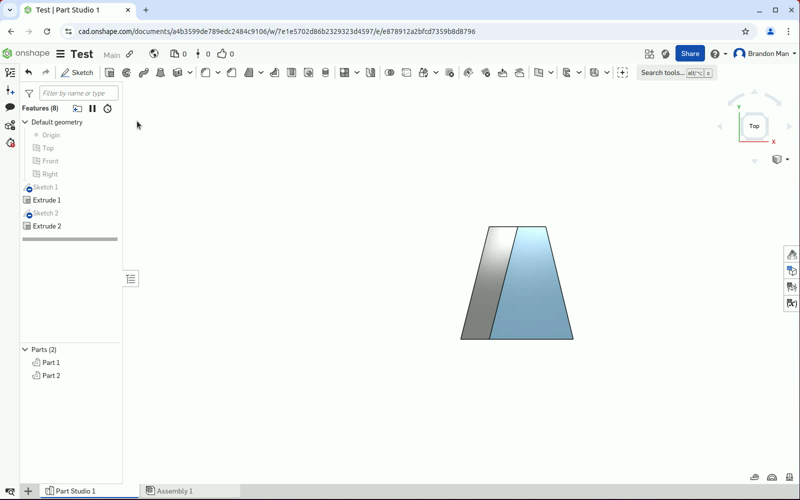
key(shift+h)
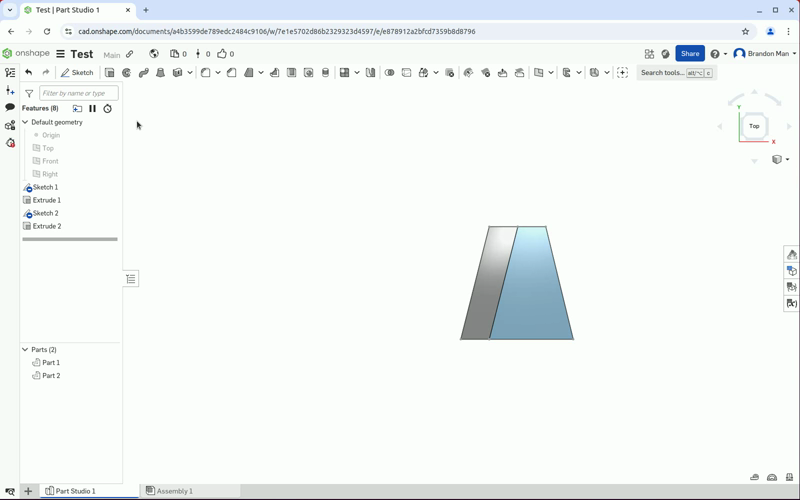
key(shift+h)
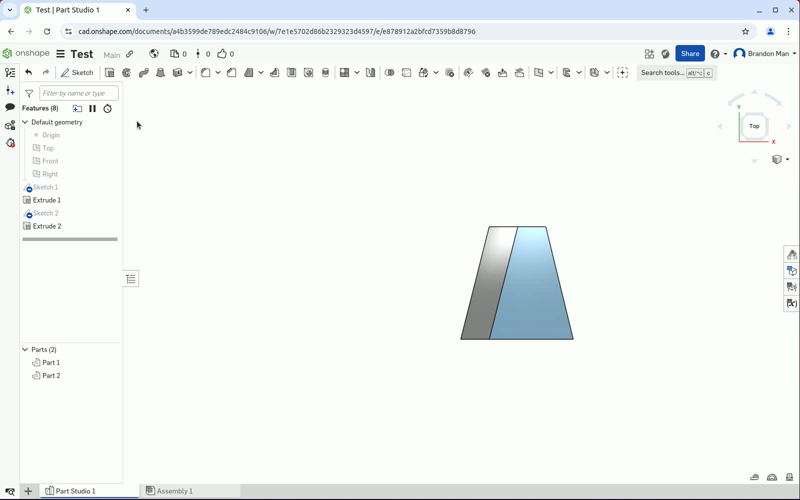
mouse_move(73, 189)
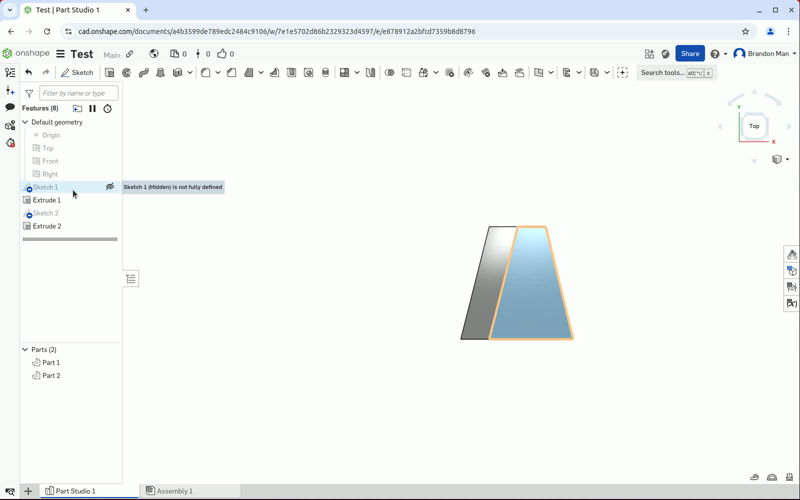
click(73, 189)
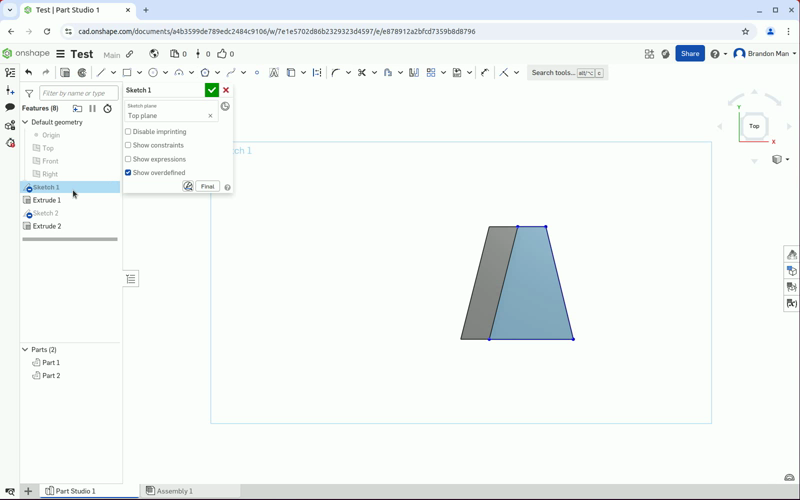
mouse_move(229, 92)
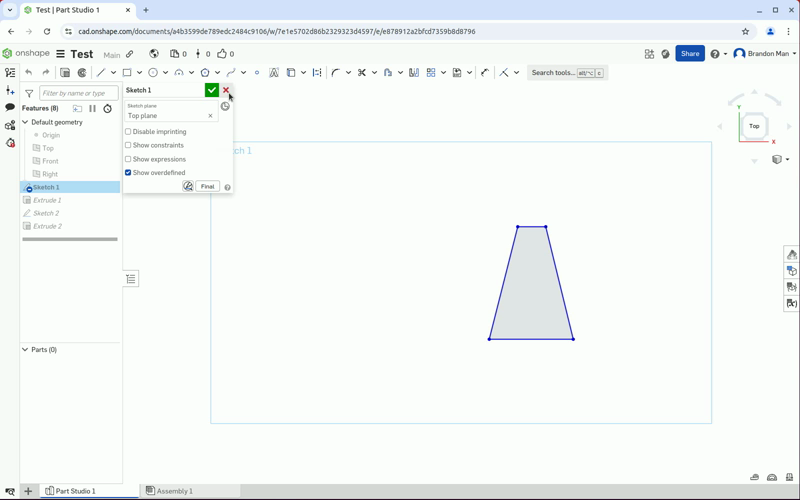
click(229, 92)
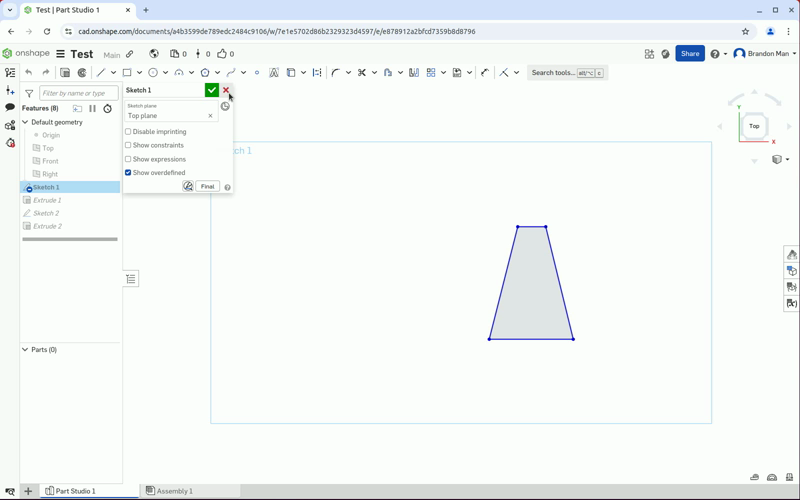
key(shift+s)
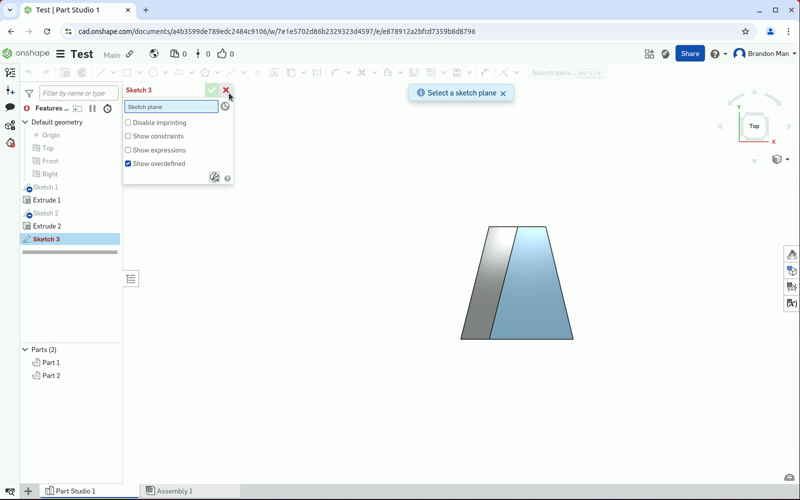
mouse_move(73, 150)
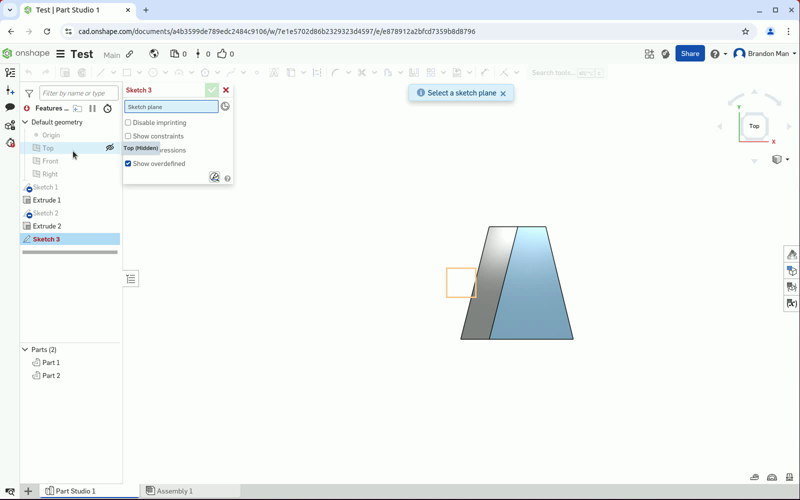
click(73, 150)
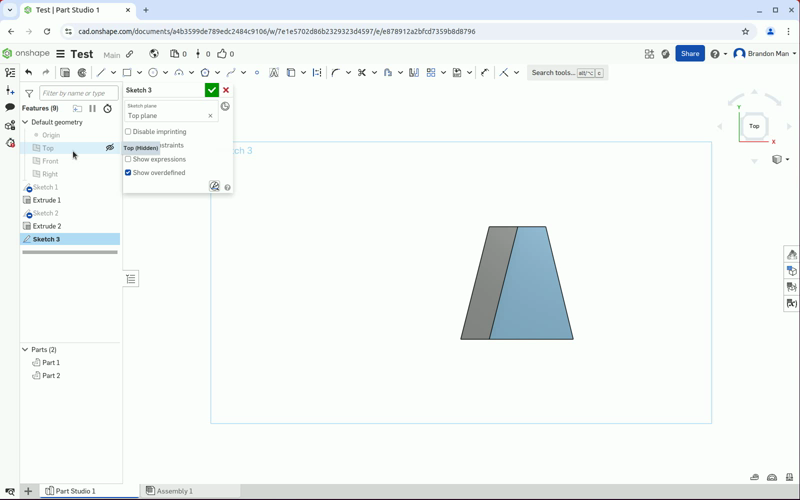
mouse_move(73, 352)
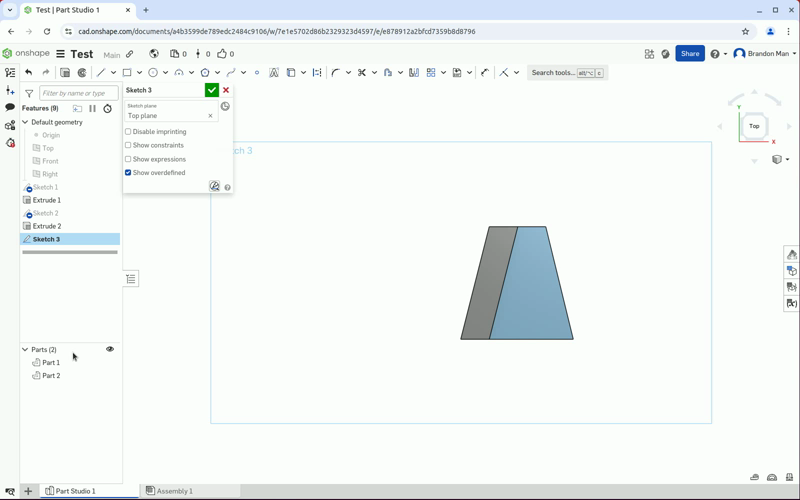
key(y)
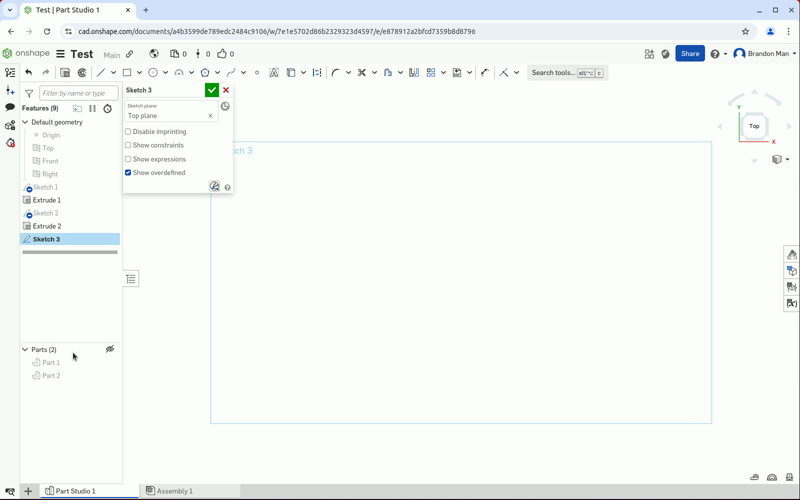
key(l)
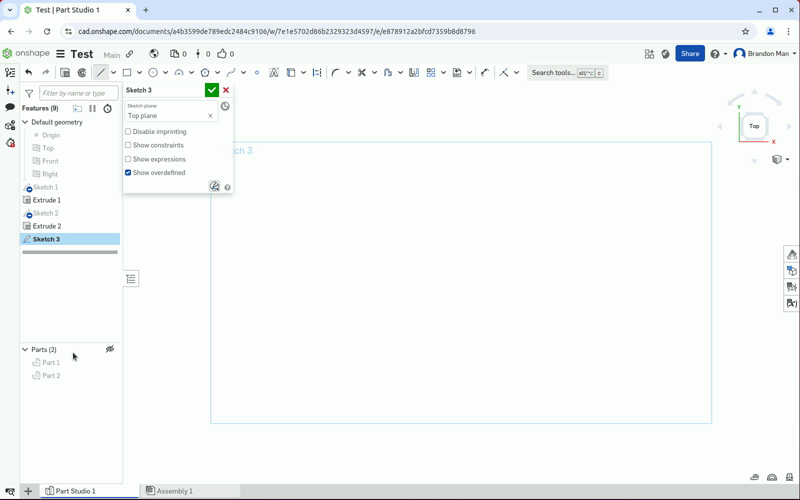
key_down(shift)
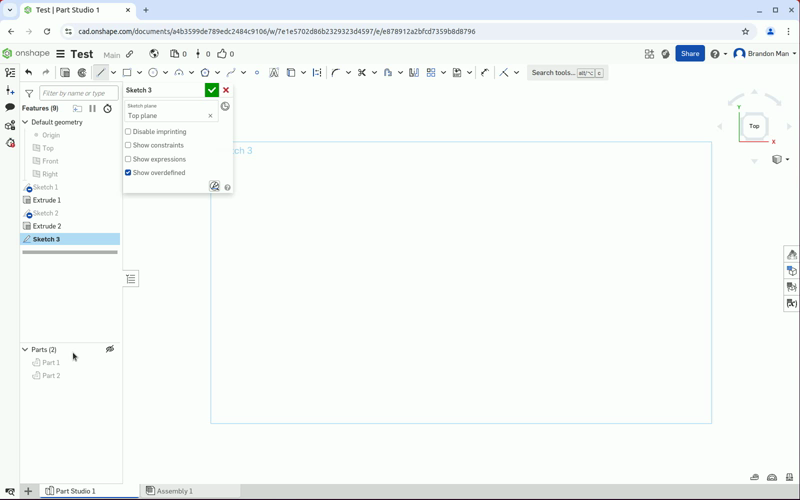
mouse_move(460, 339)
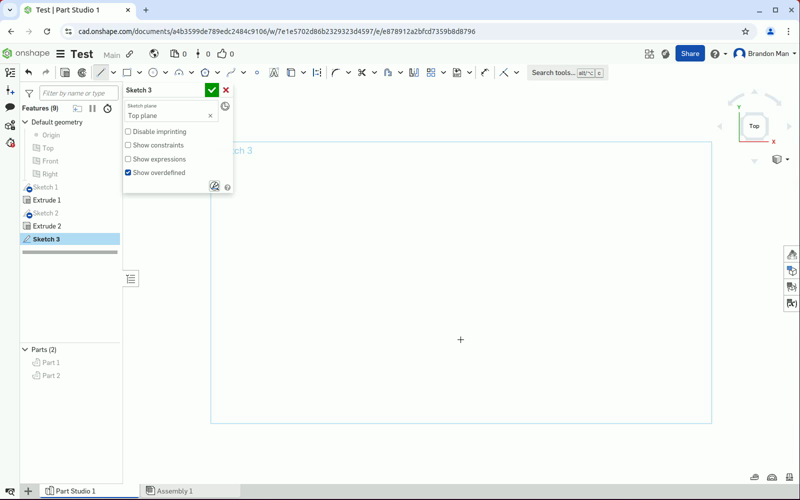
click(460, 339)
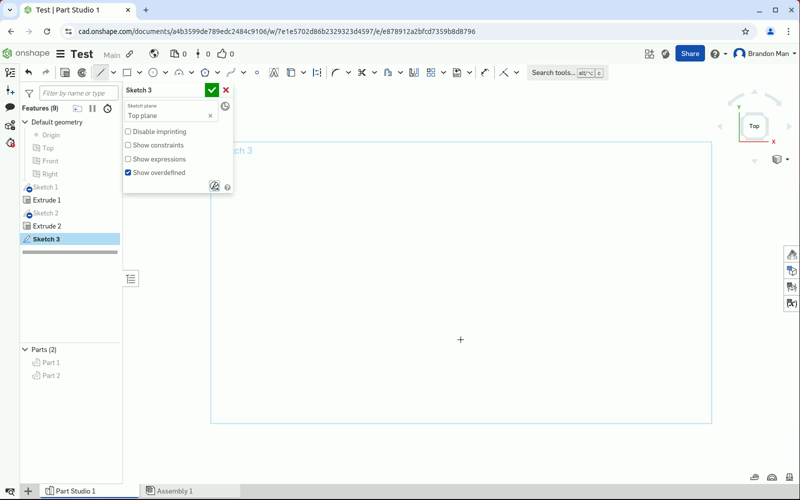
key_up(shift)
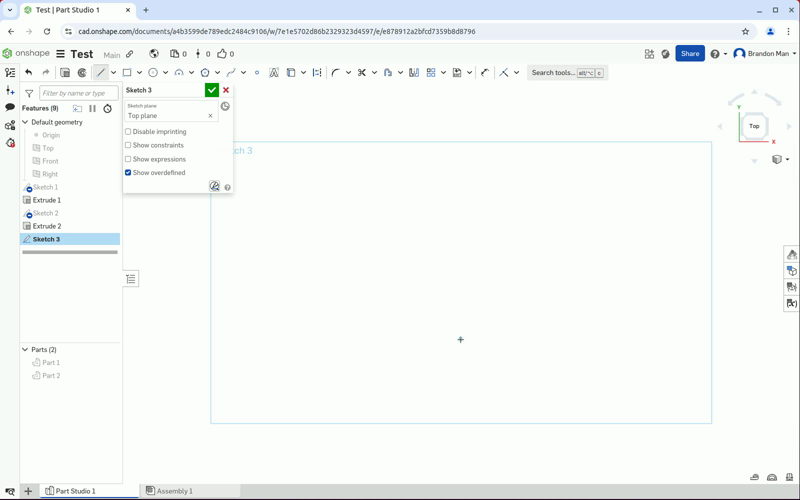
key_down(shift)
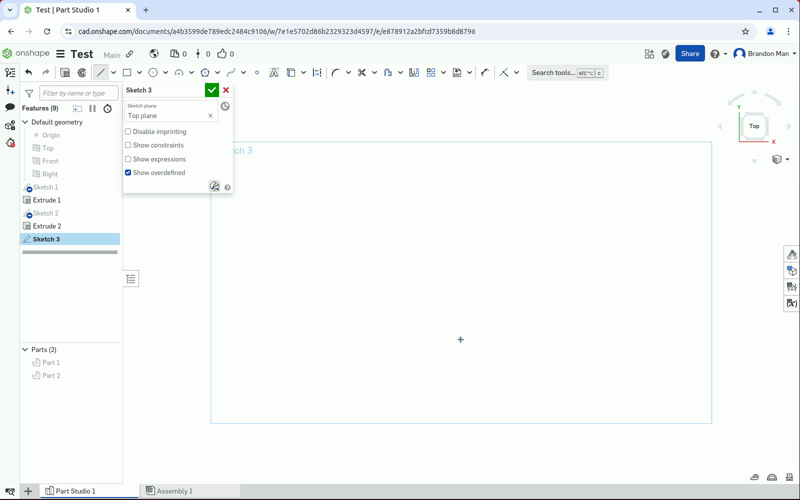
mouse_move(489, 226)
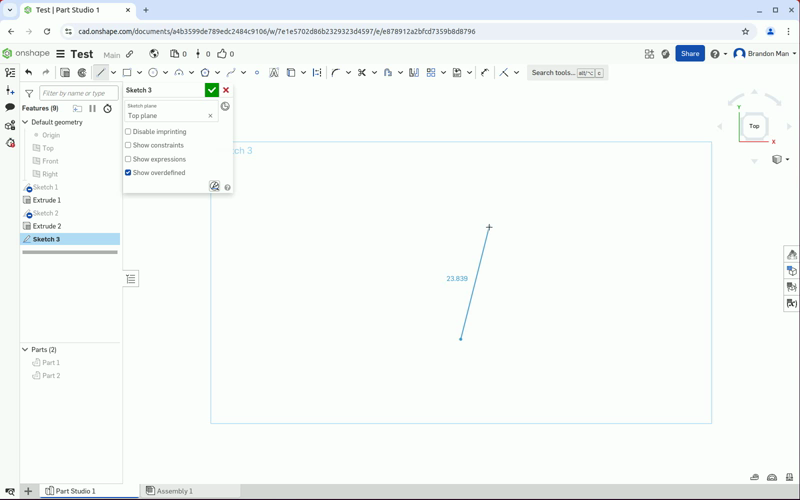
click(489, 226)
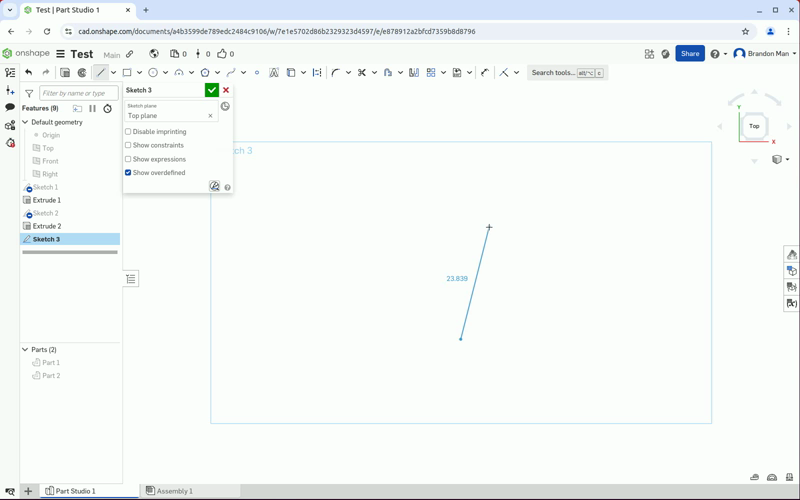
key_up(shift)
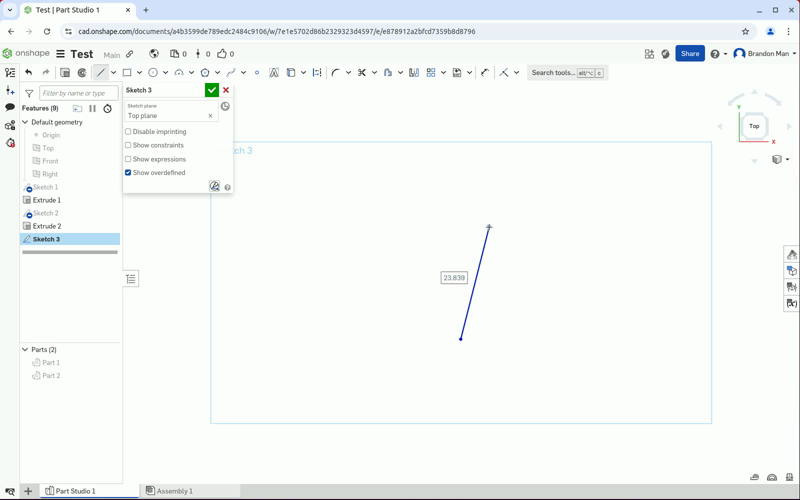
key_down(shift)
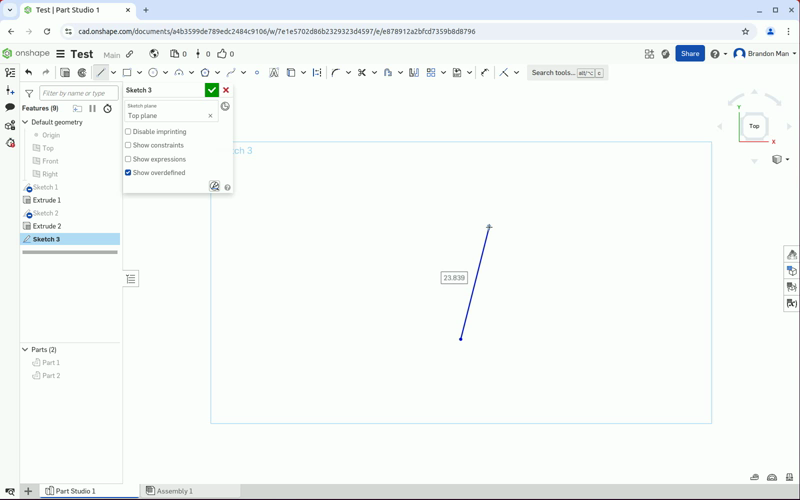
mouse_move(519, 226)
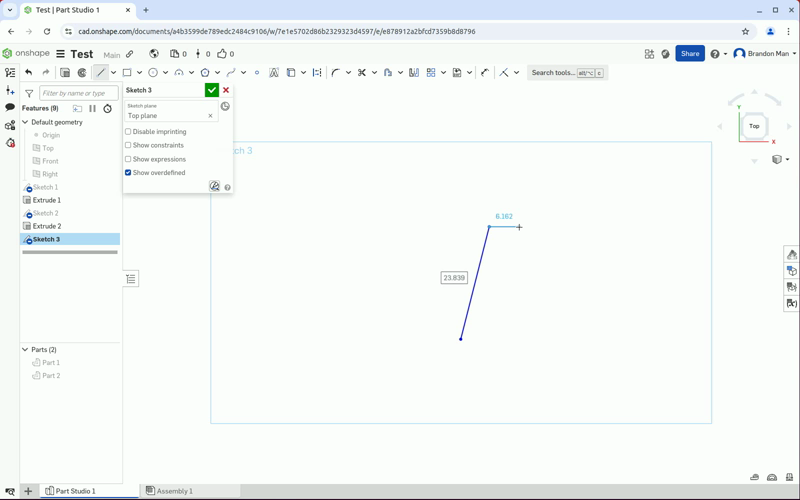
mouse_move(460, 226)
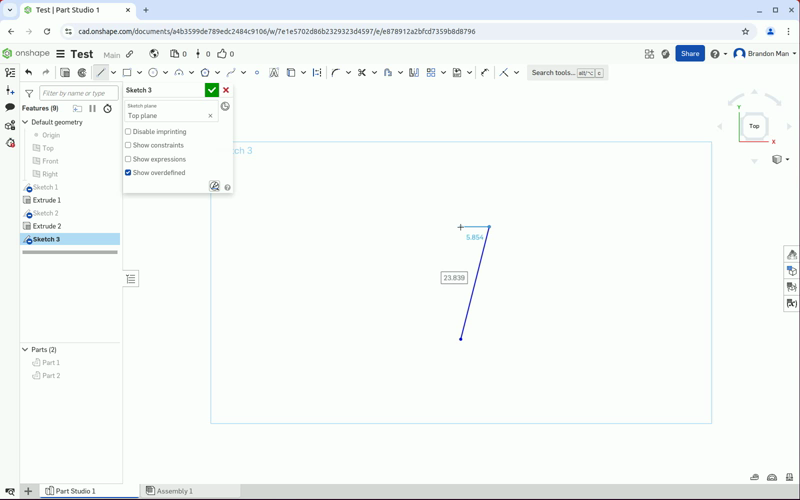
click(460, 226)
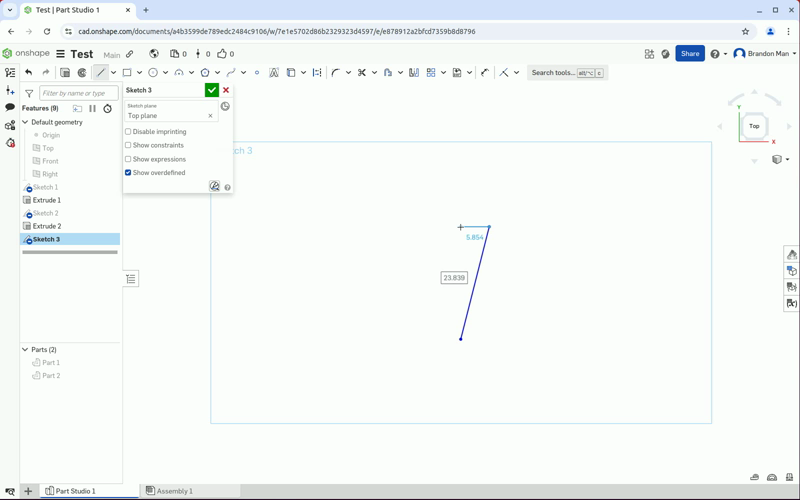
key_up(shift)
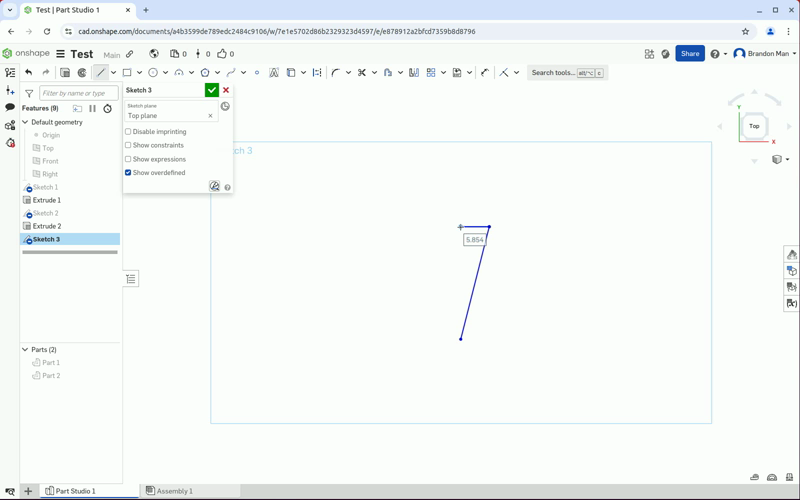
key(esc)
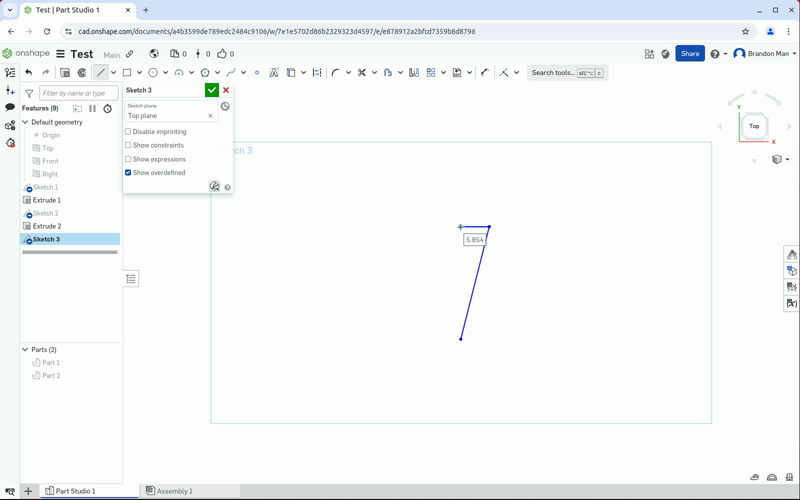
key(a)
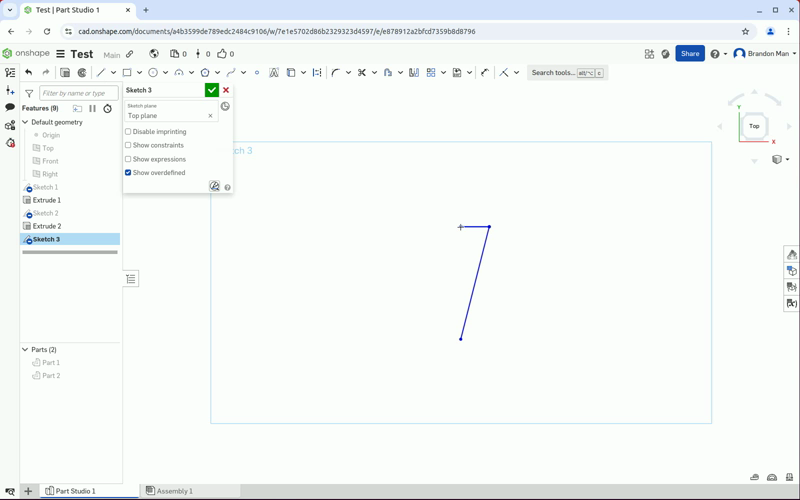
mouse_move(460, 226)
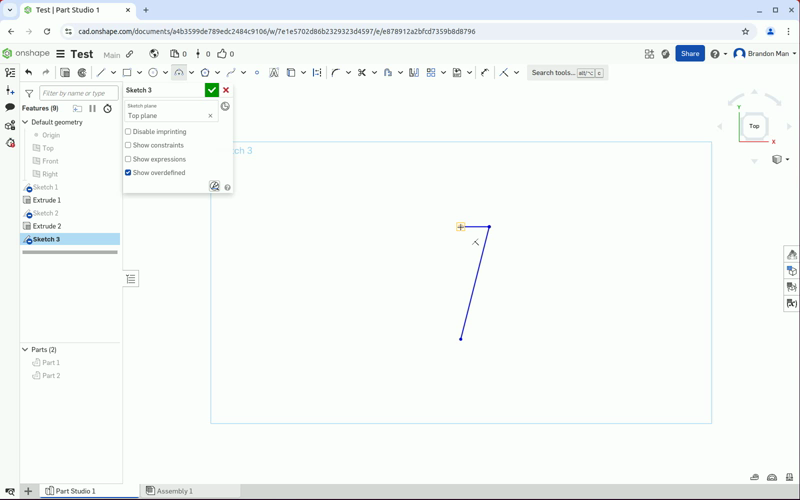
click(460, 226)
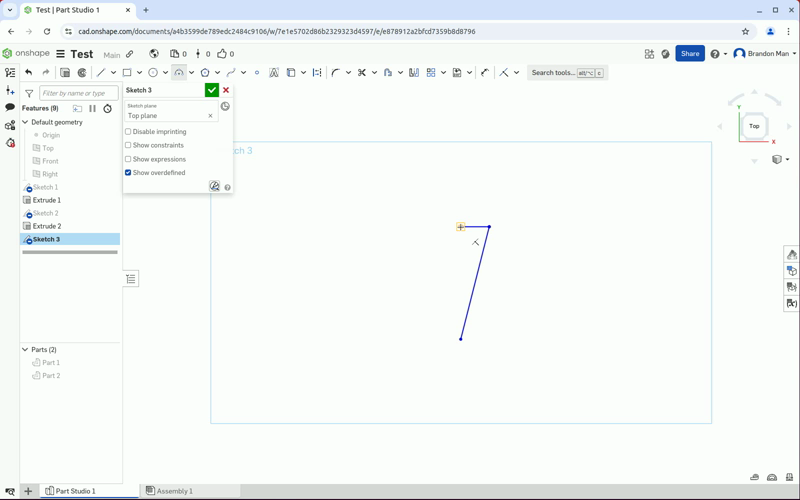
mouse_move(460, 339)
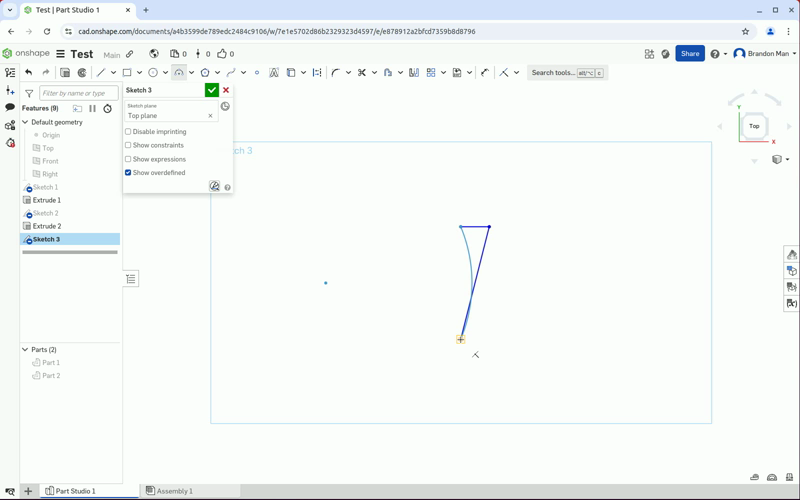
click(460, 339)
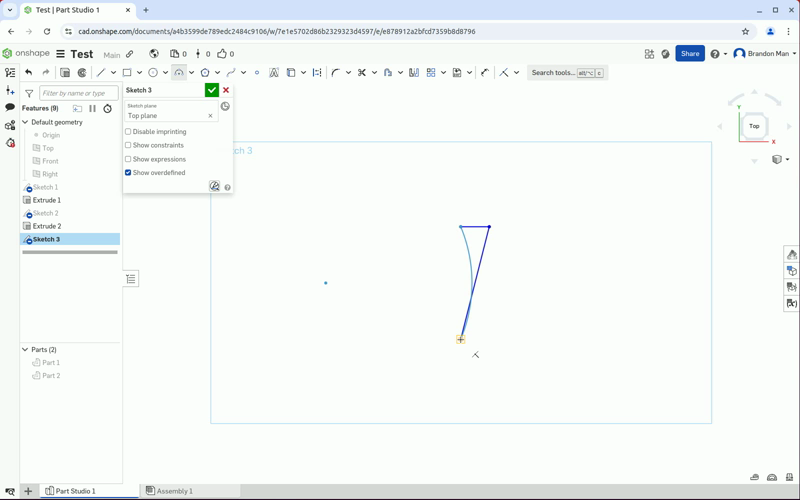
key_down(shift)
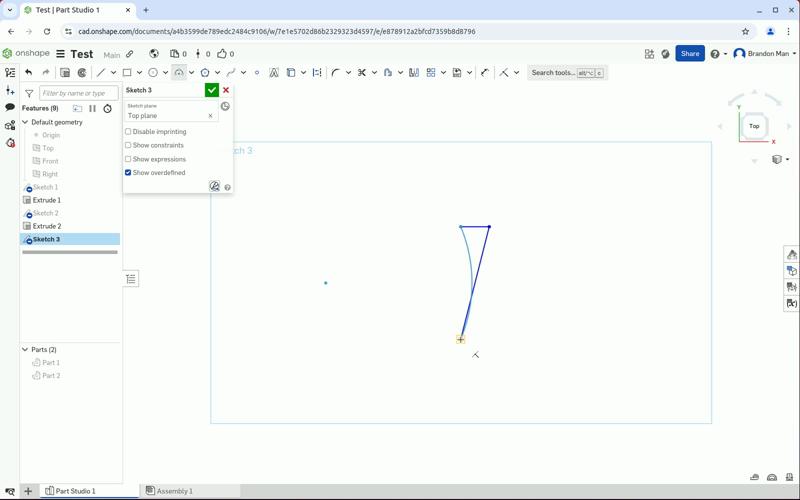
mouse_move(404, 282)
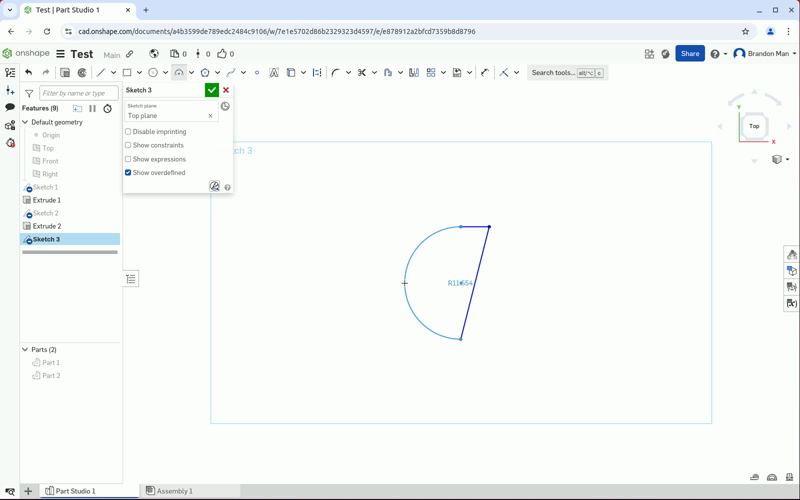
click(404, 282)
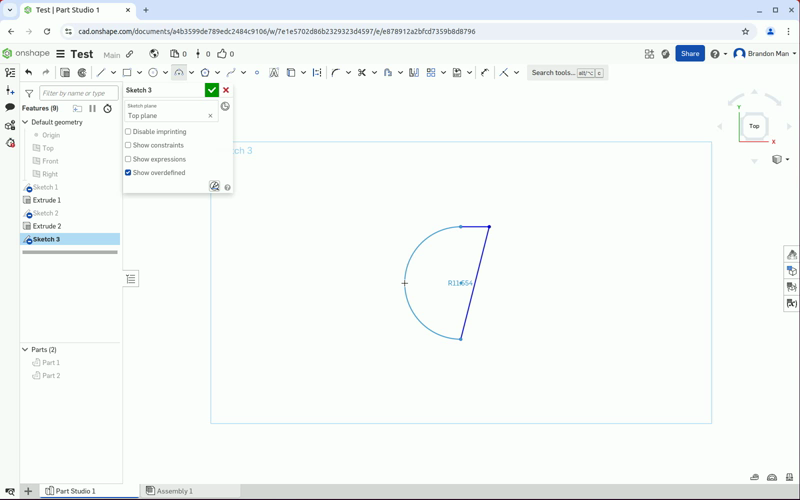
key_up(shift)
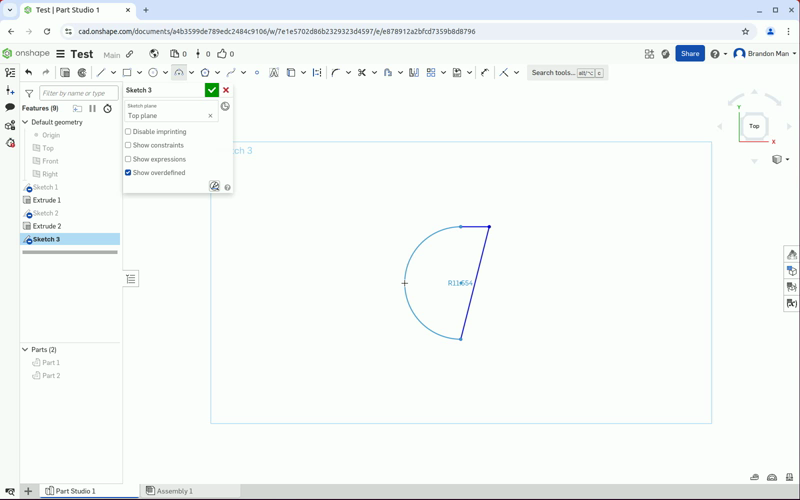
key(esc)
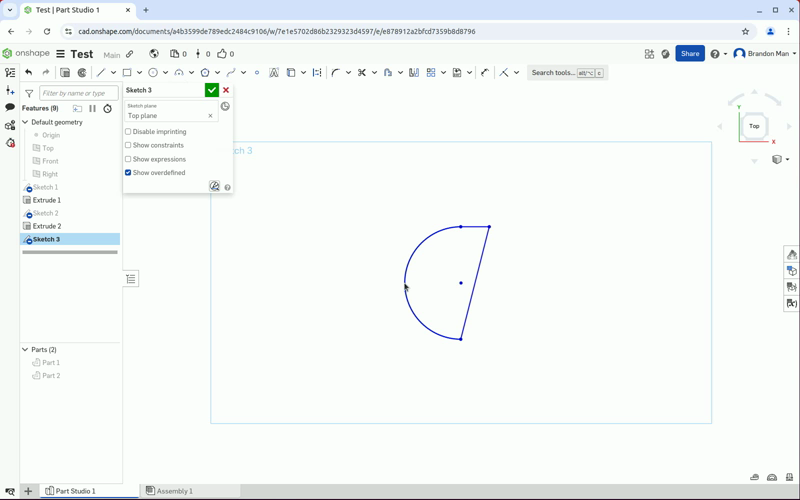
mouse_move(436, 261)
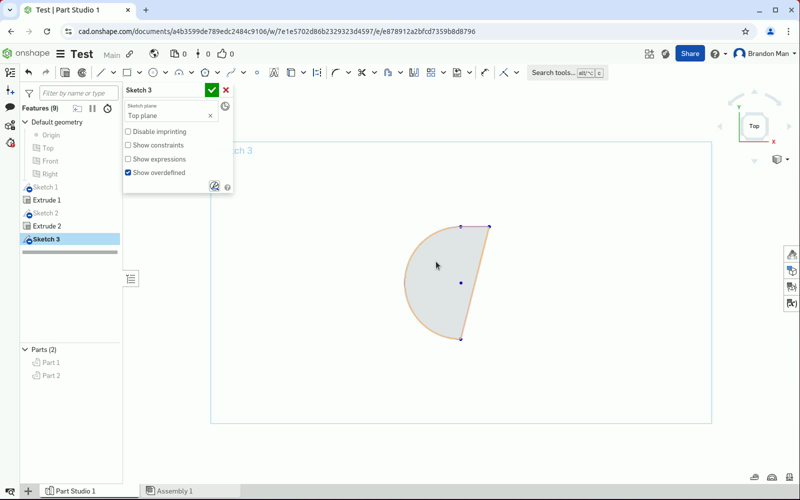
click(436, 261)
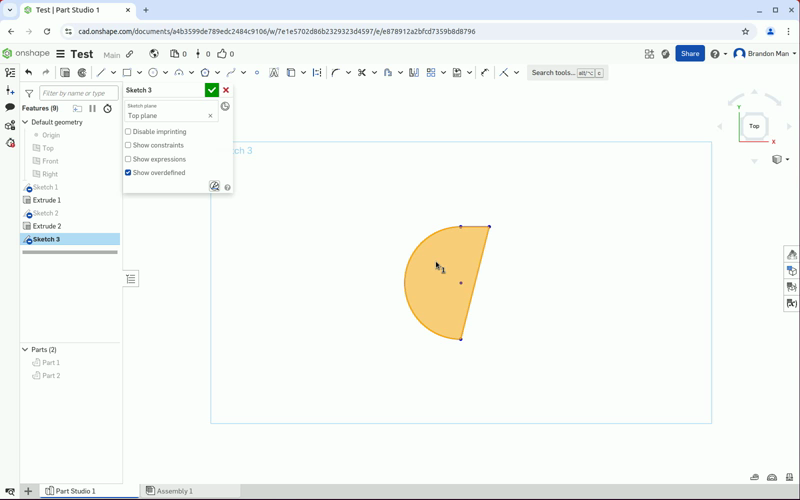
mouse_move(73, 352)
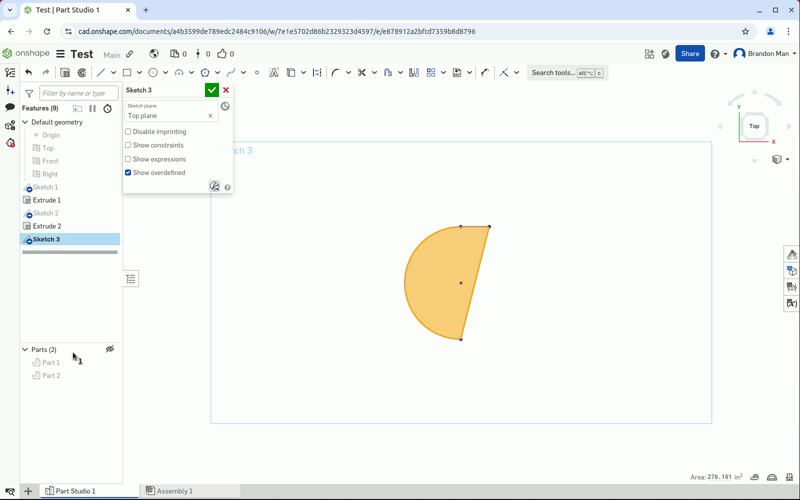
key(shift+y)
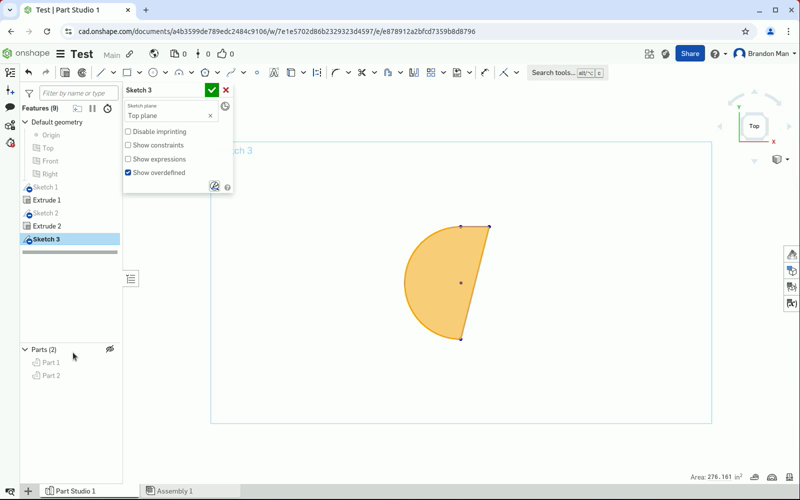
key(shift+e)
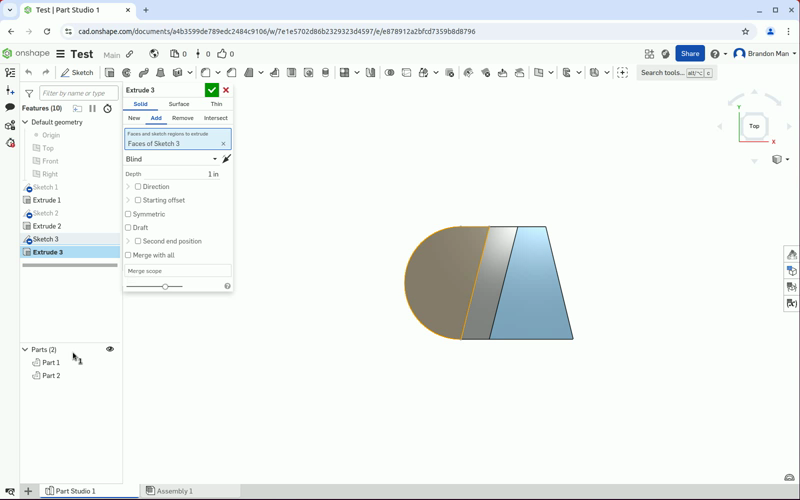
mouse_move(143, 106)
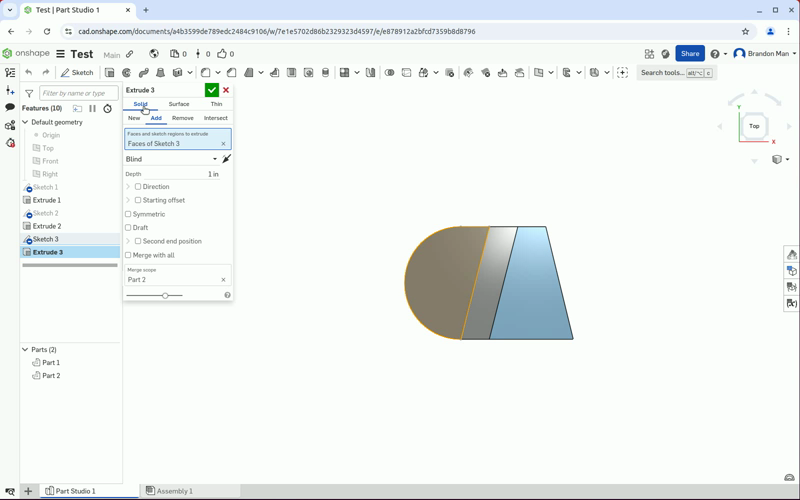
click(143, 106)
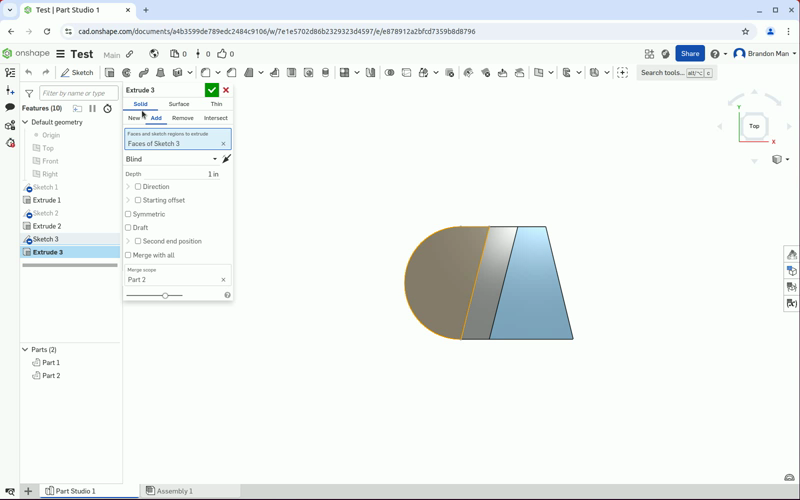
mouse_move(137, 120)
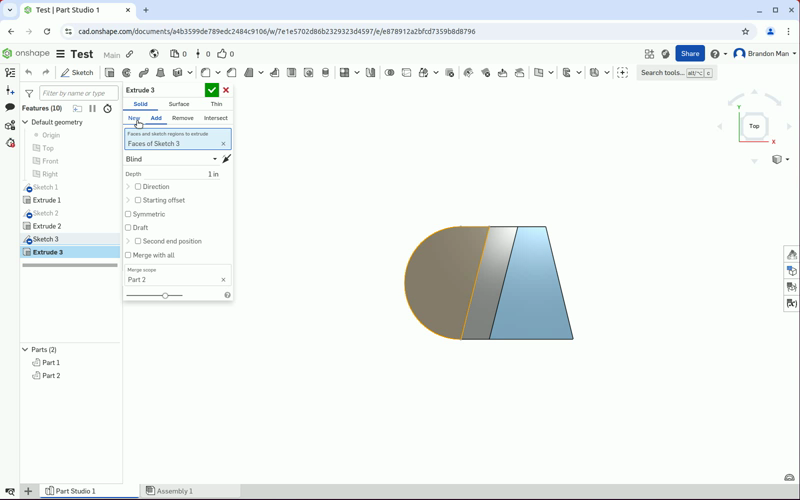
click(137, 120)
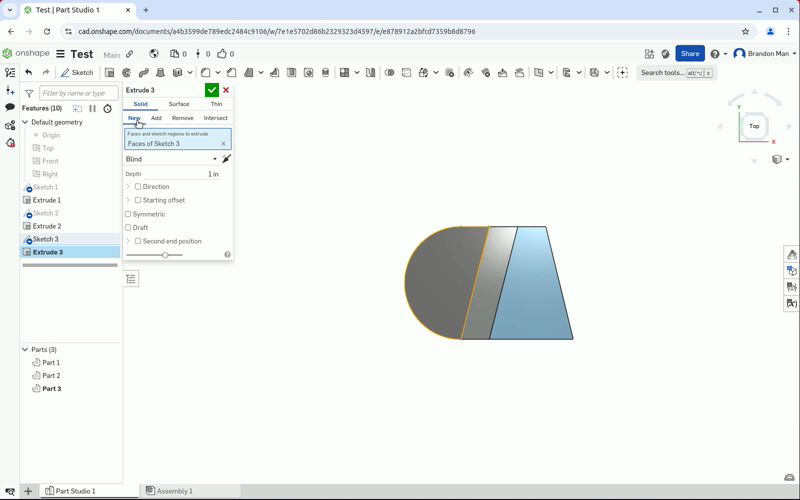
key(tab, 4)
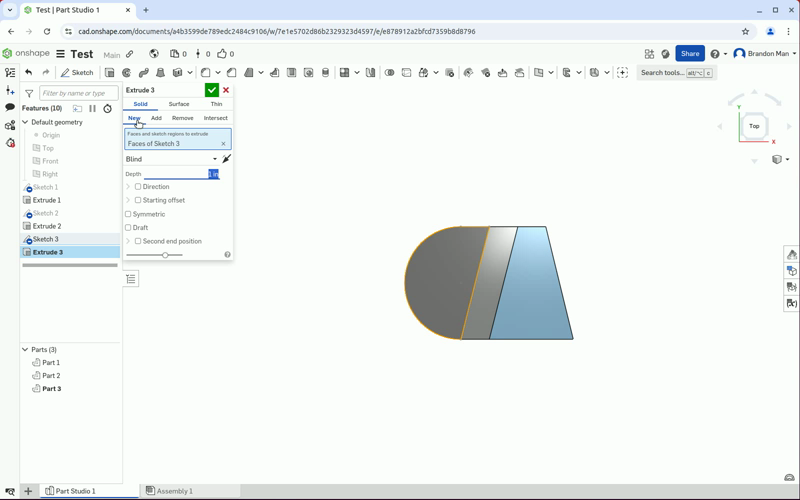
text(23.108)
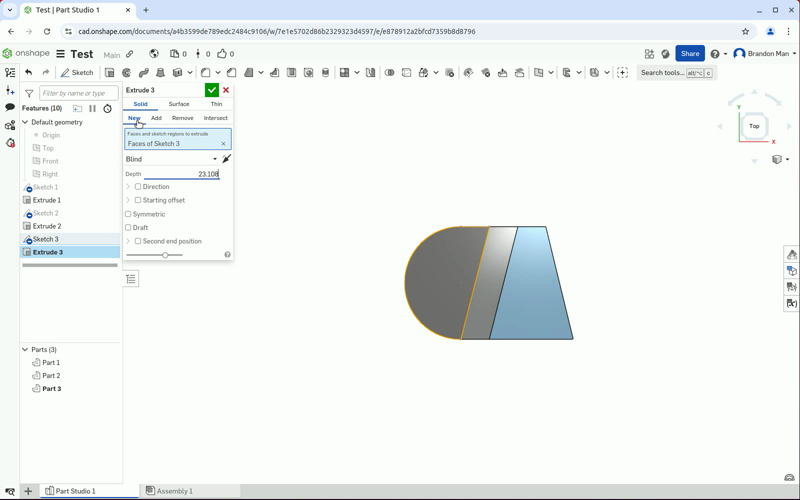
key(enter)
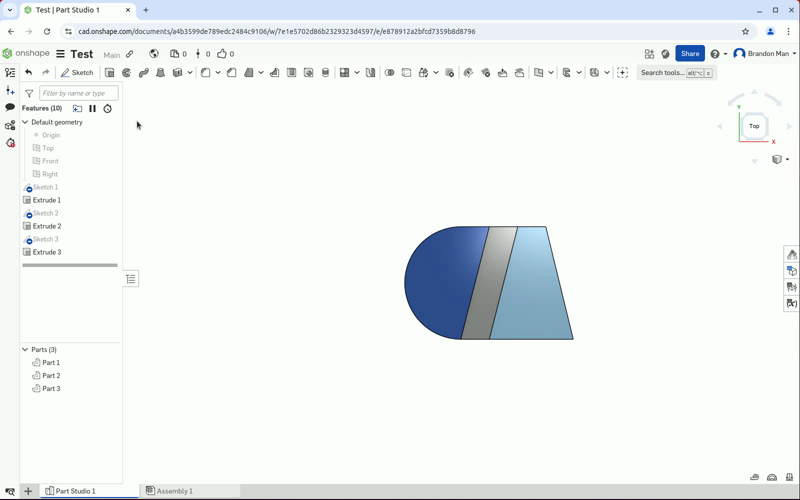
key(shift+h)
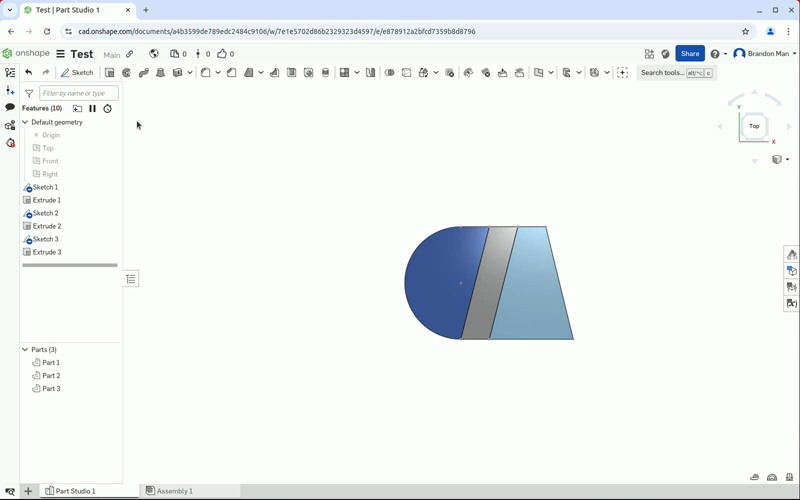
key(shift+h)
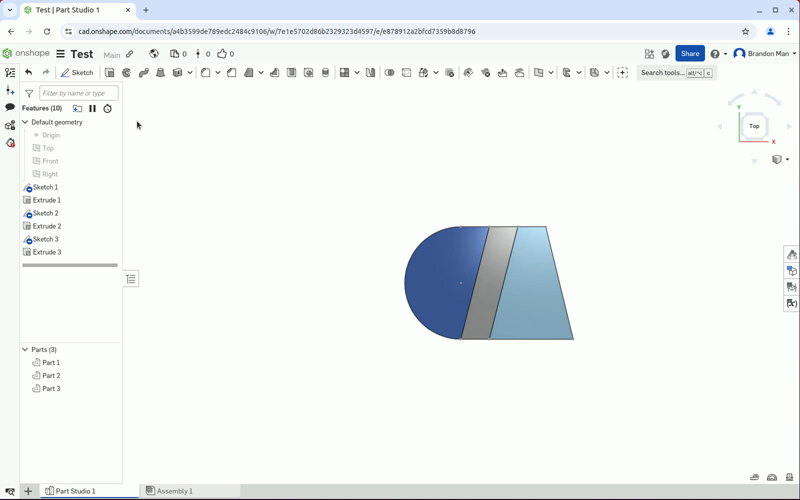
key(shift+7)
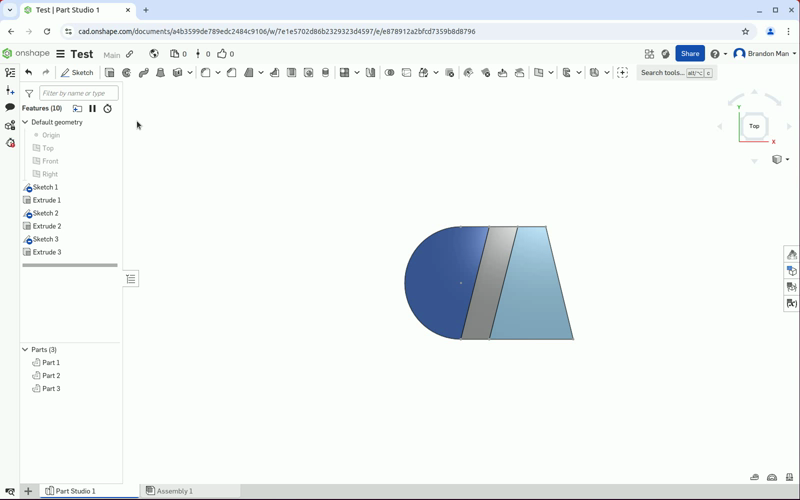
key(up, 3)
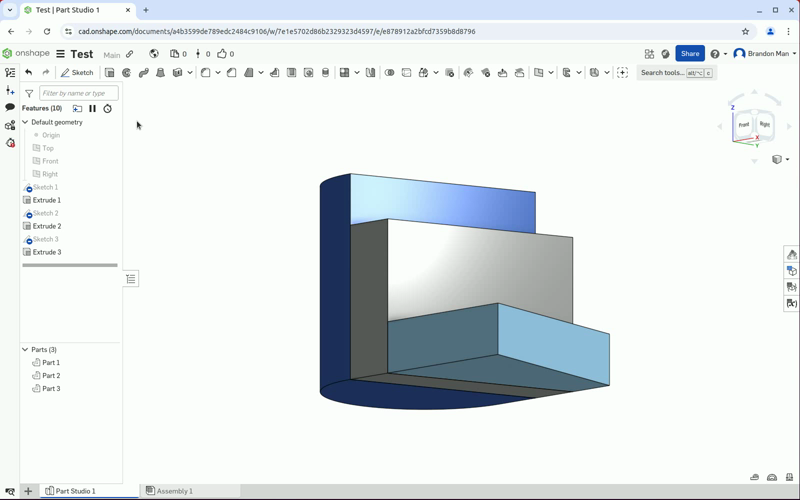
key(left, 3)
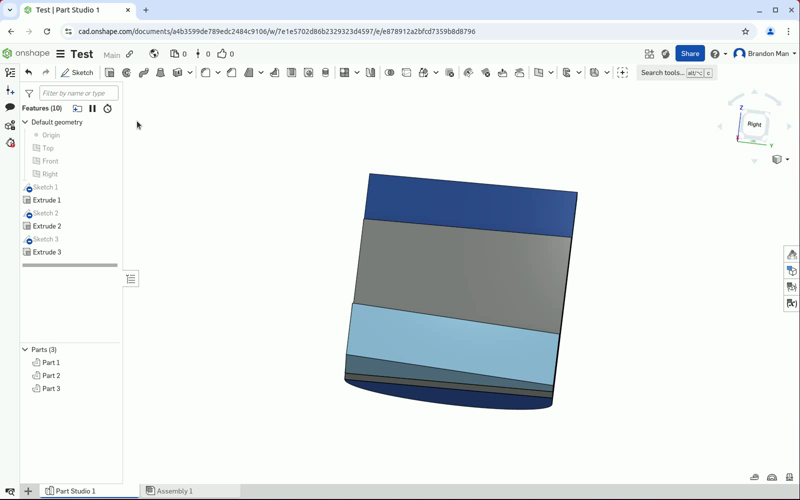
key(right, 3)
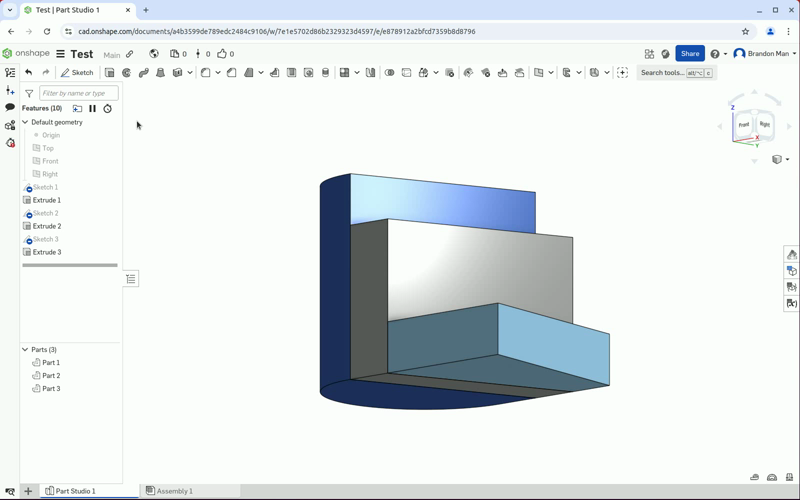
key(down, 3)
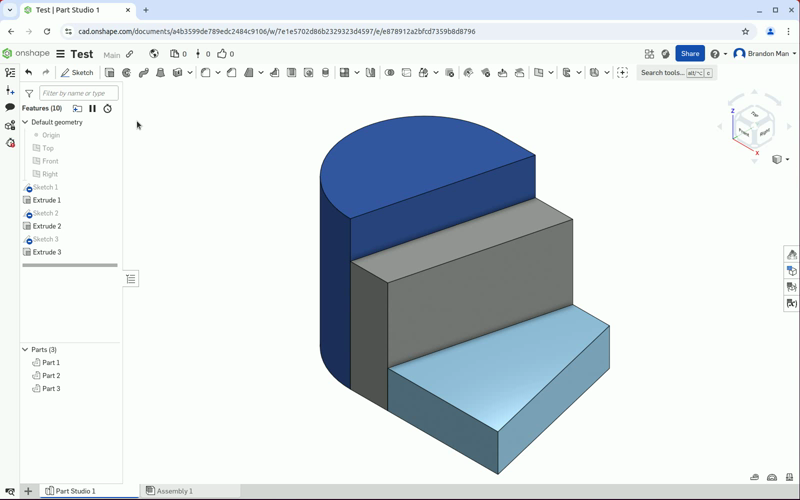
mouse_move(73, 189)
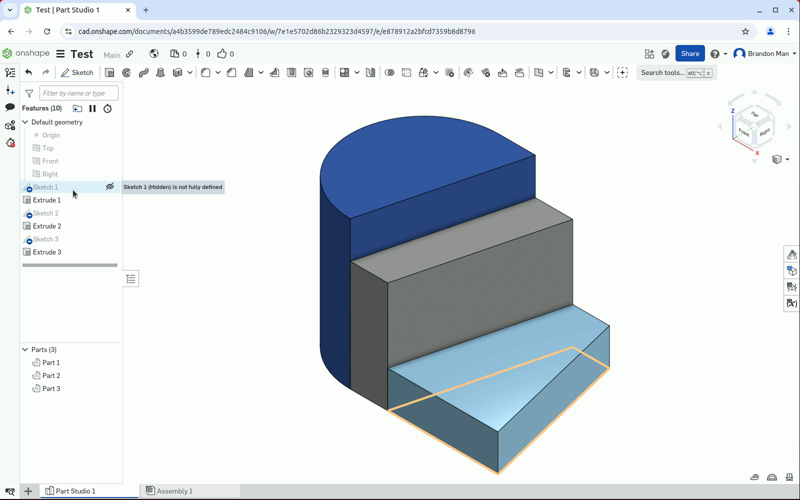
click(73, 189)